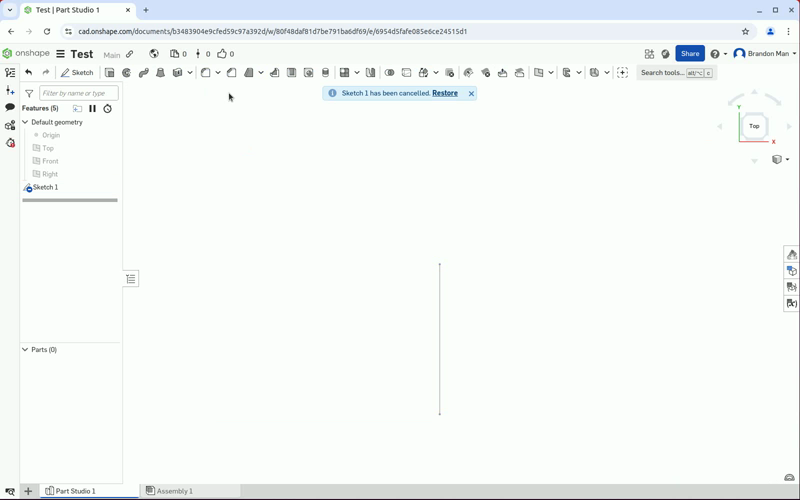
key(shift+h)
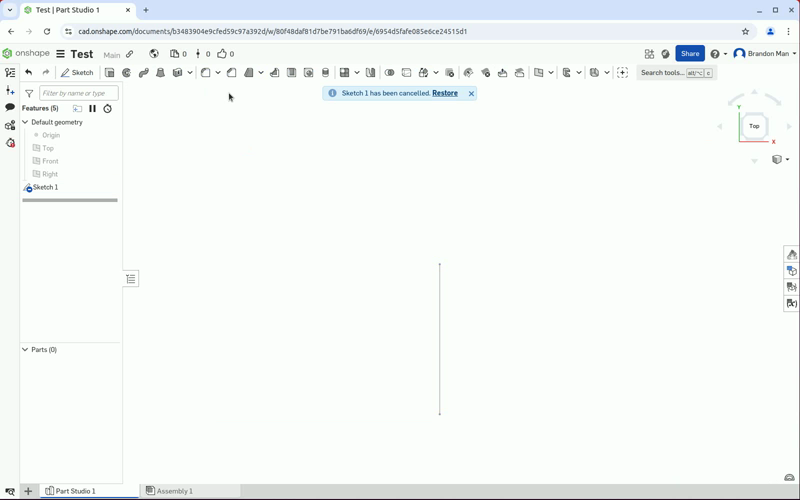
key(shift+s)
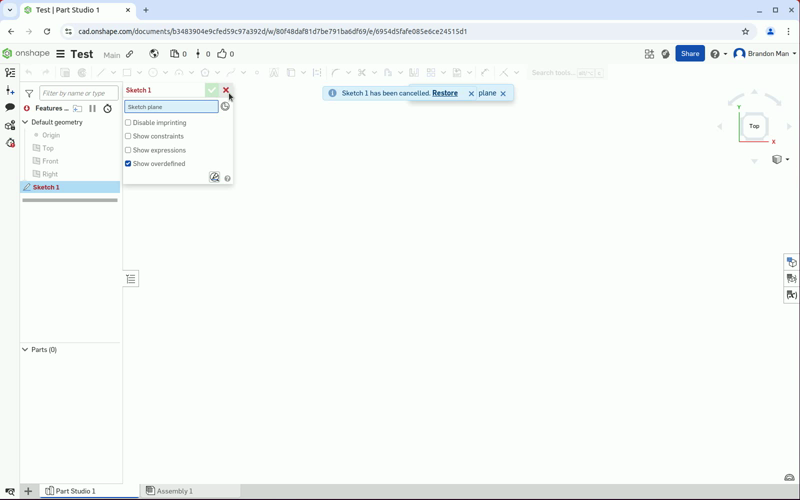
mouse_move(73, 150)
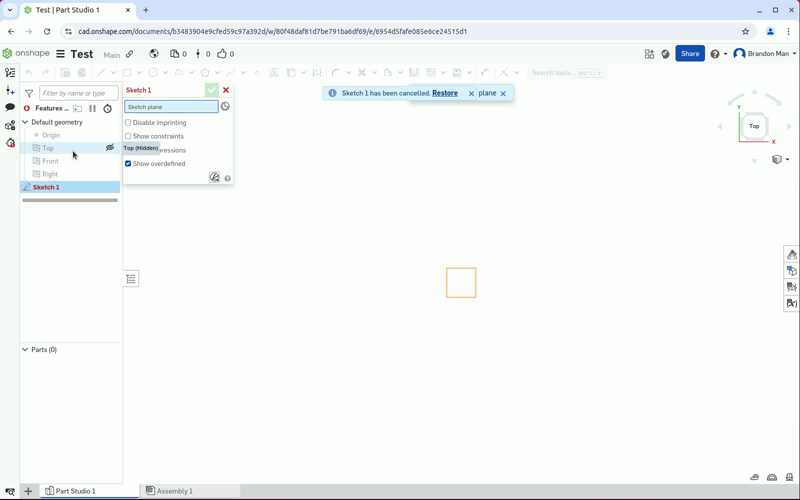
click(73, 150)
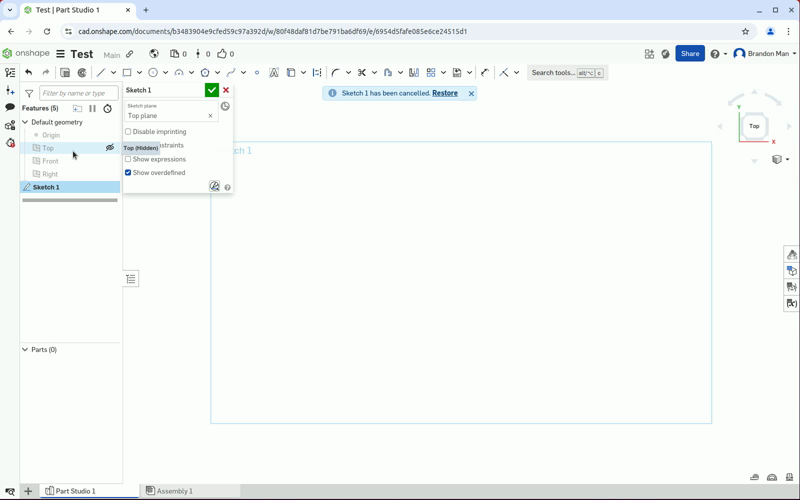
mouse_move(73, 352)
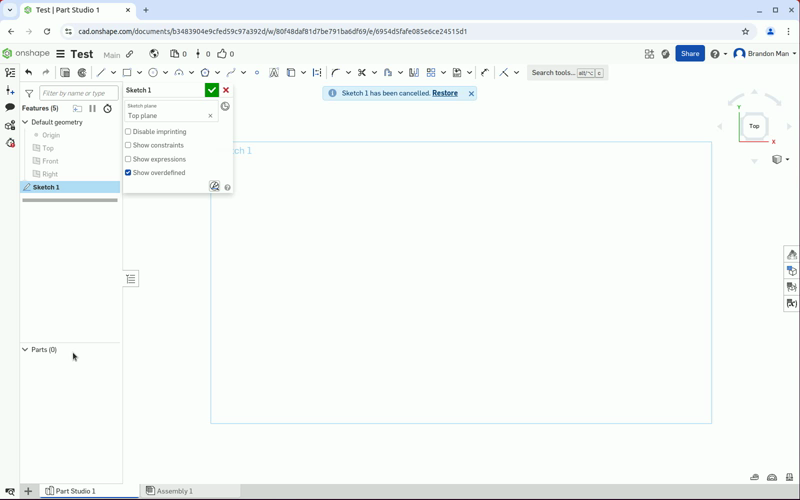
key(y)
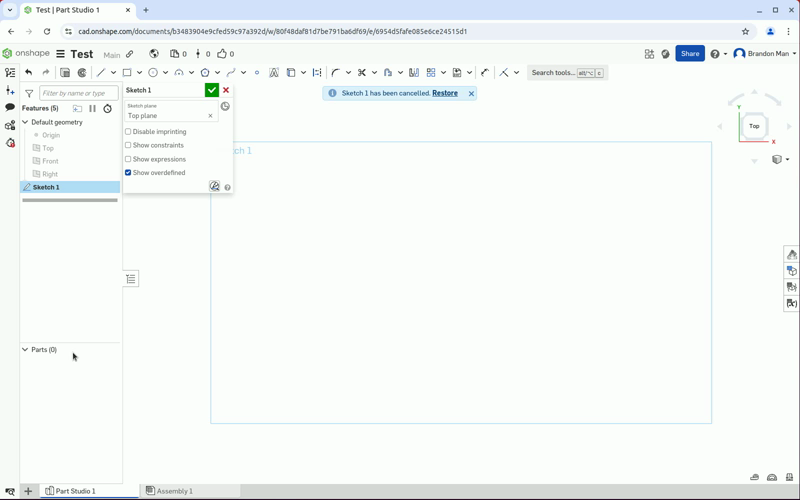
key(l)
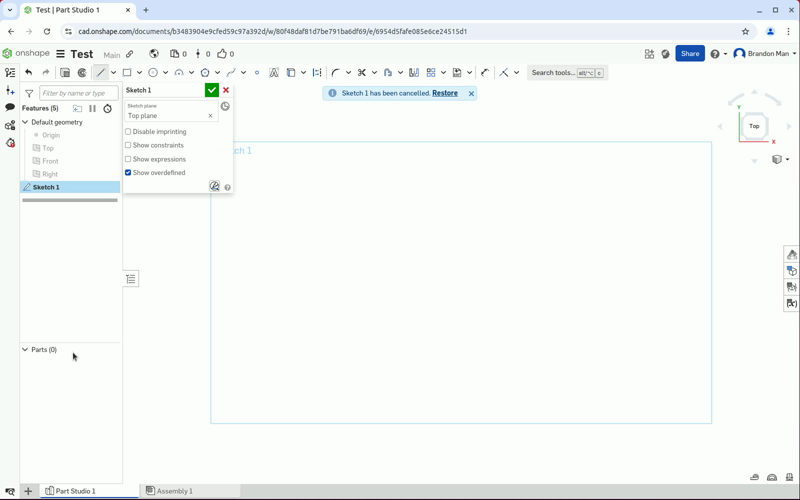
key_down(shift)
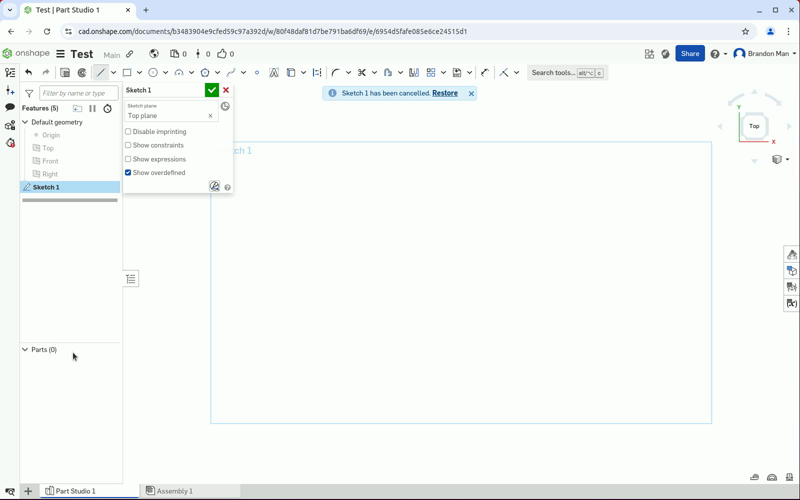
mouse_move(377, 203)
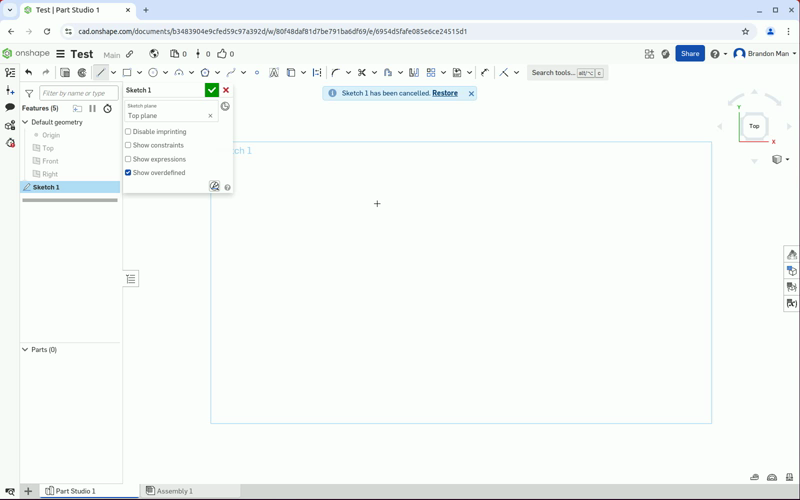
click(377, 203)
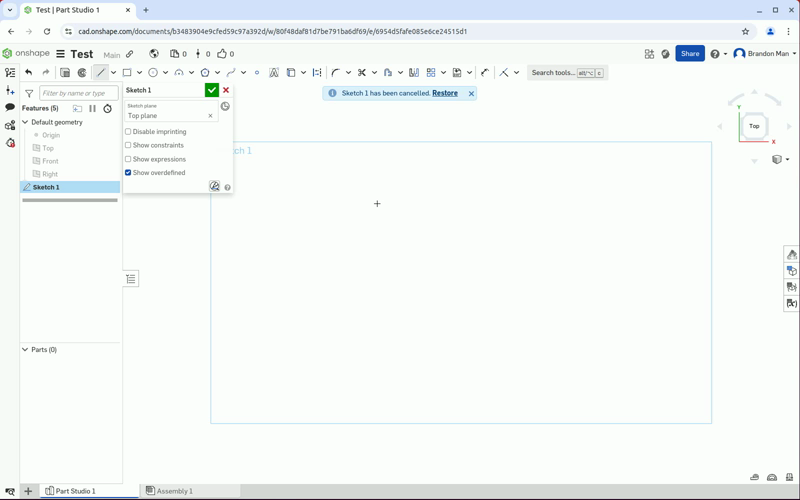
key_up(shift)
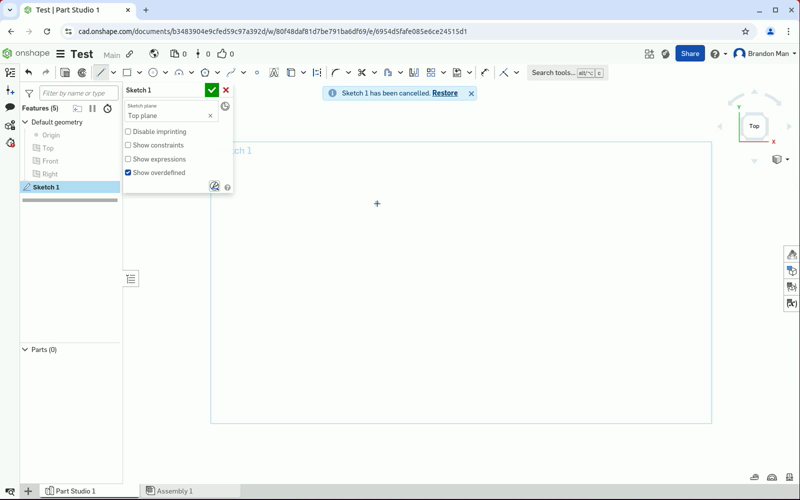
key_down(shift)
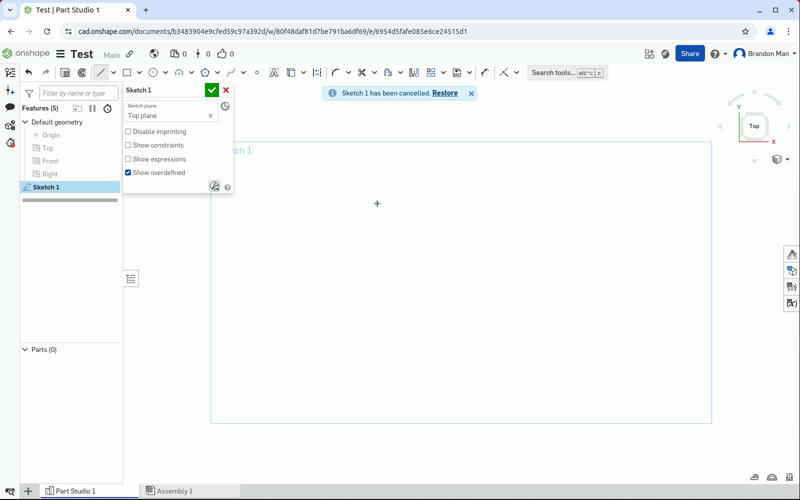
mouse_move(432, 394)
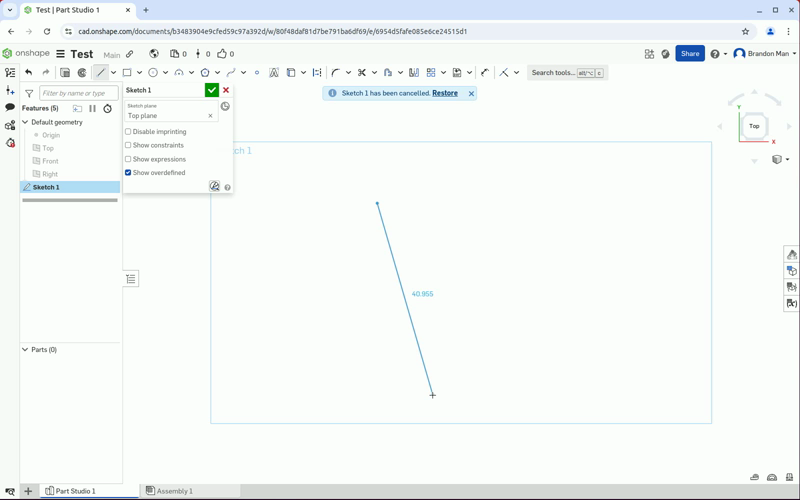
click(432, 394)
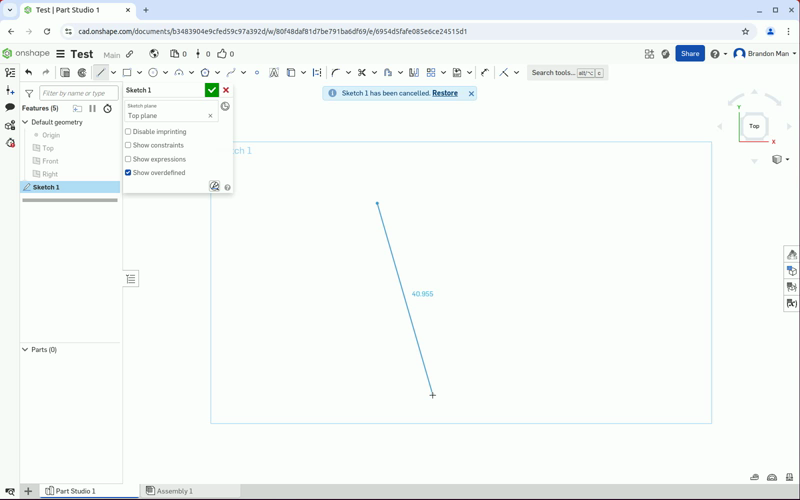
key_up(shift)
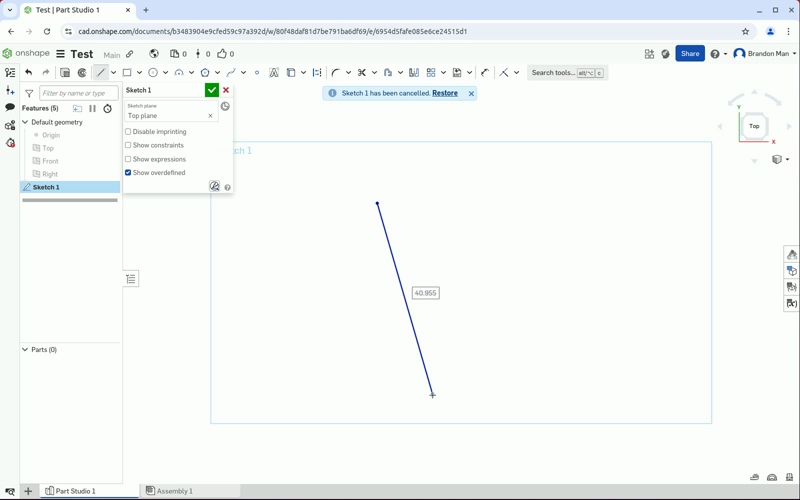
key_down(shift)
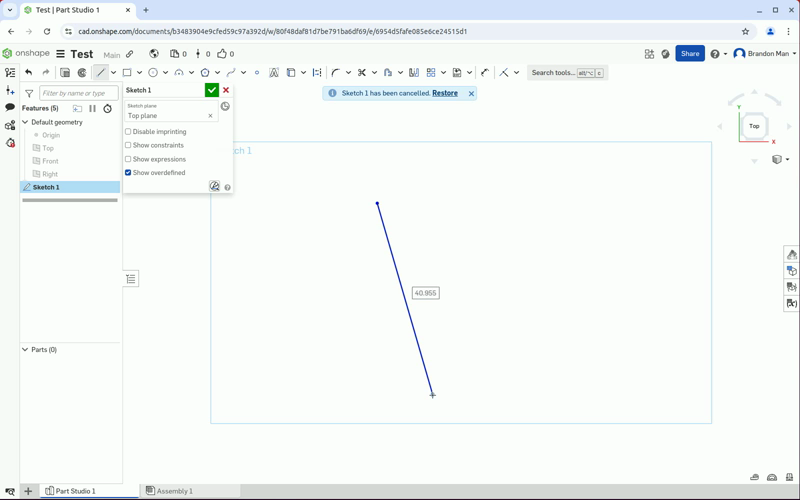
mouse_move(571, 250)
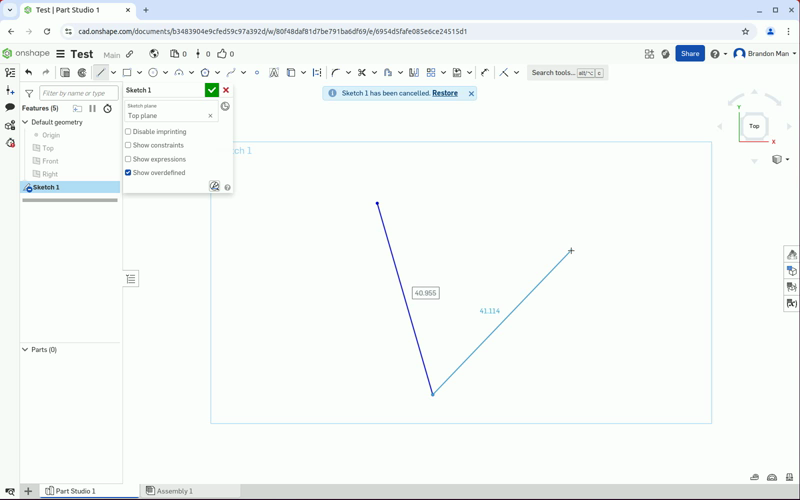
click(571, 250)
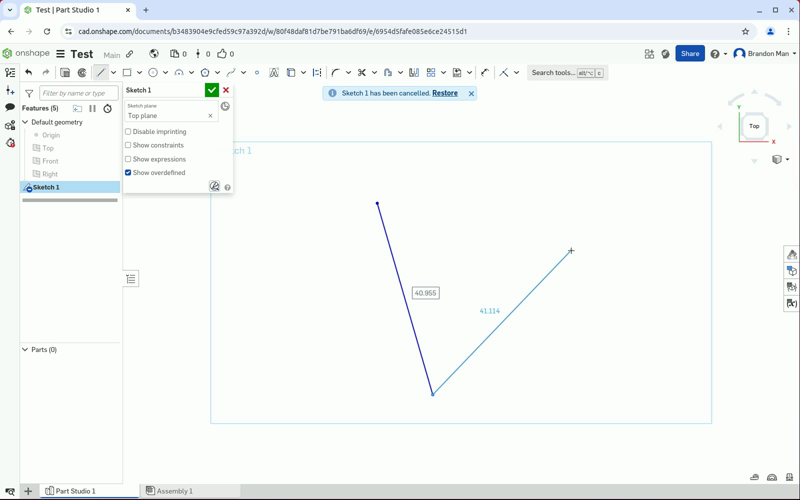
key_up(shift)
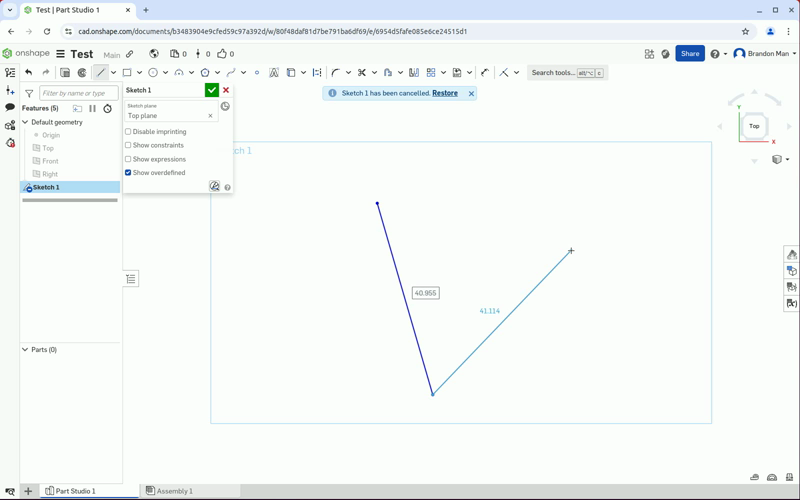
key_down(shift)
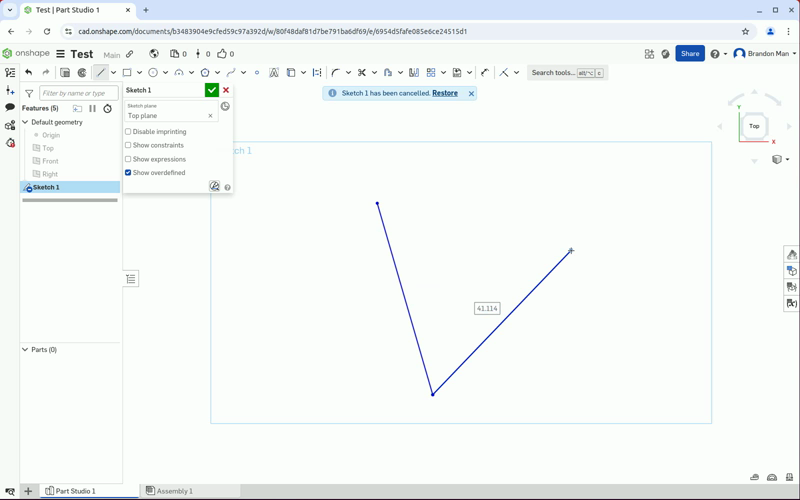
mouse_move(377, 203)
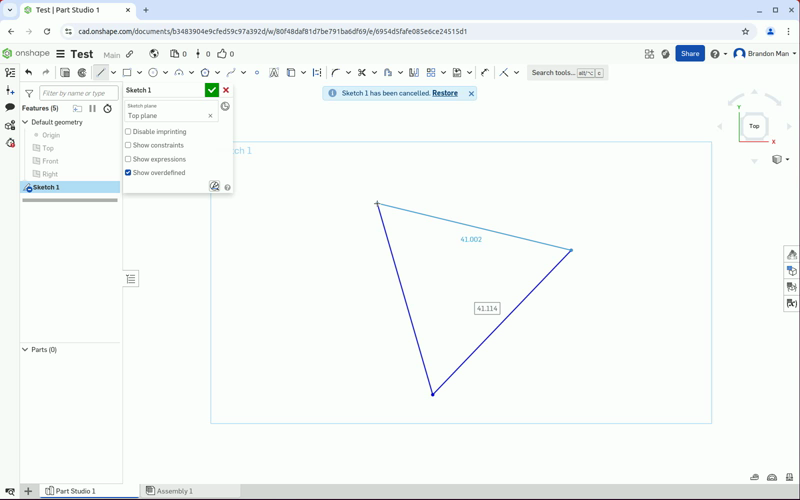
key_up(shift)
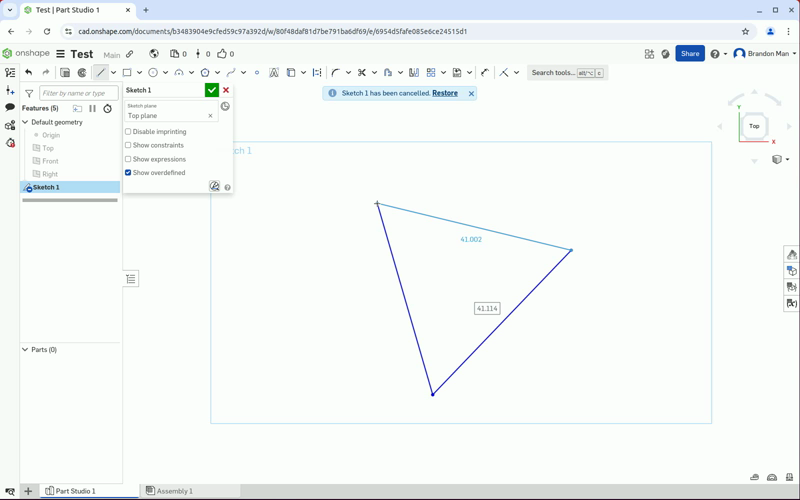
click(377, 203)
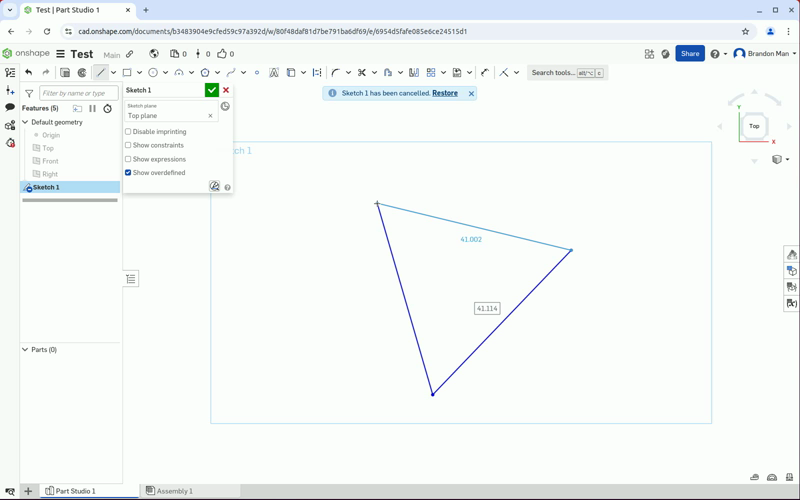
key(esc)
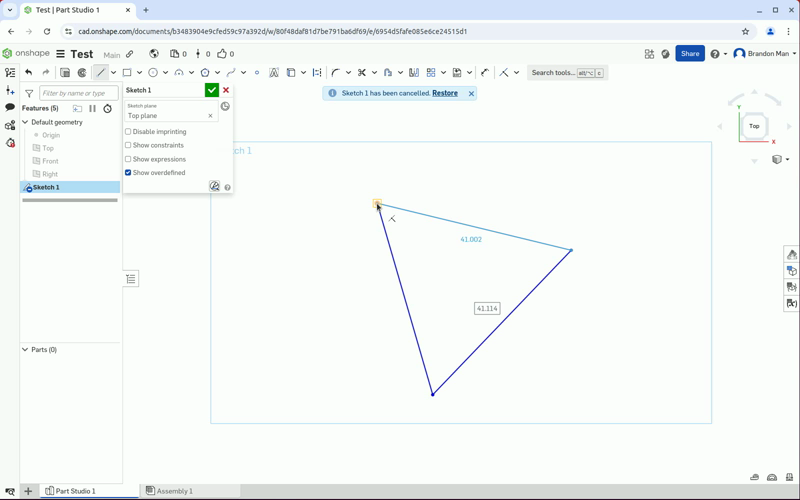
mouse_move(467, 329)
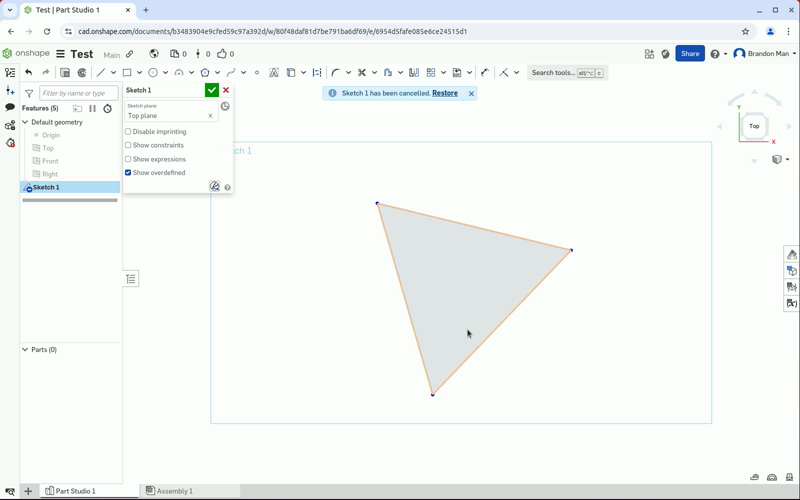
click(467, 329)
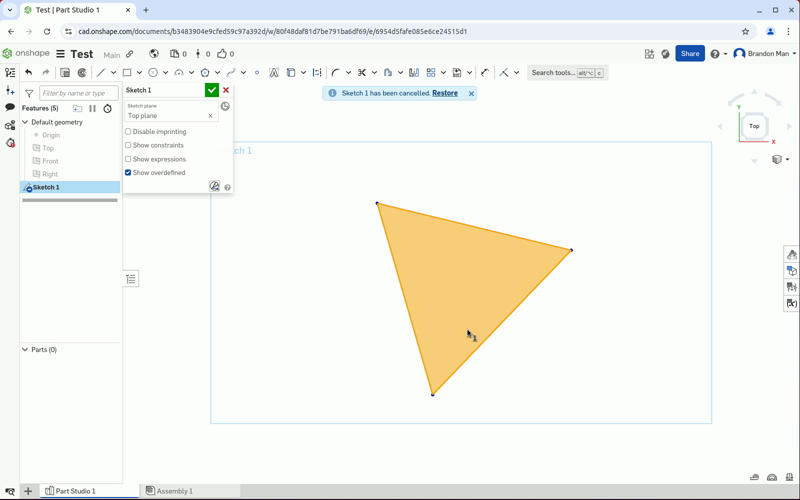
mouse_move(73, 352)
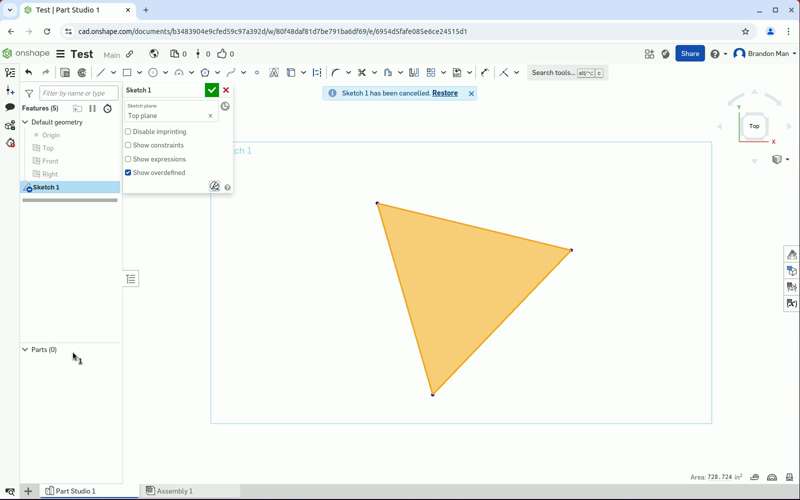
key(shift+y)
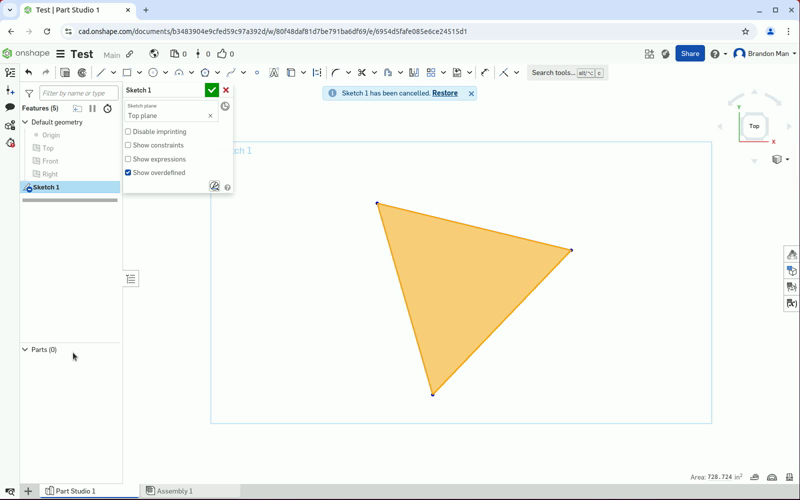
key(shift+e)
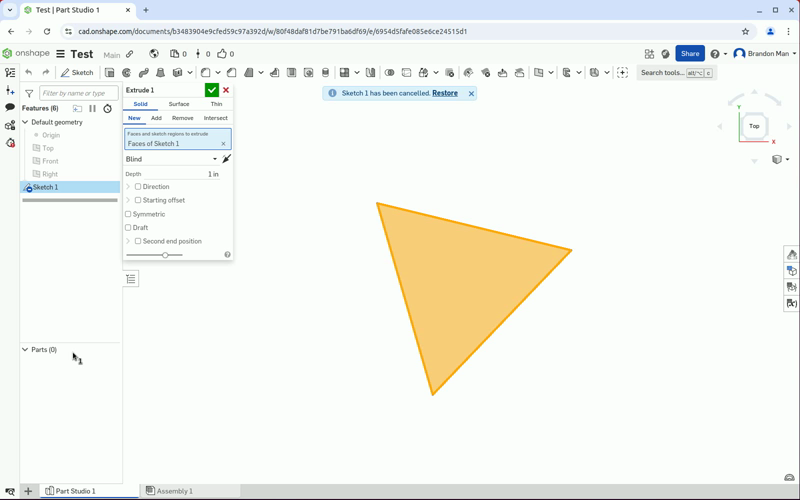
mouse_move(143, 106)
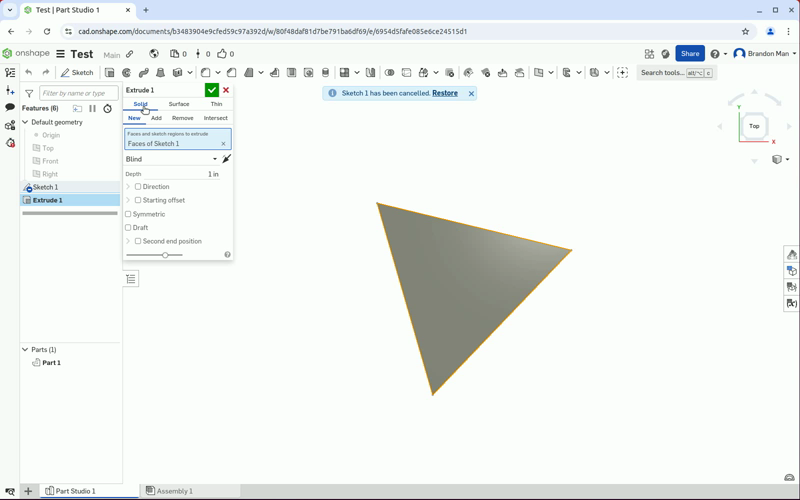
click(143, 106)
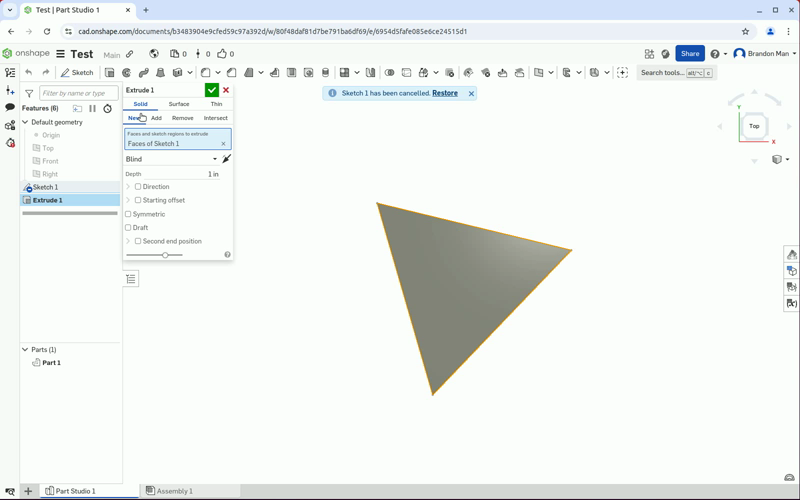
mouse_move(137, 120)
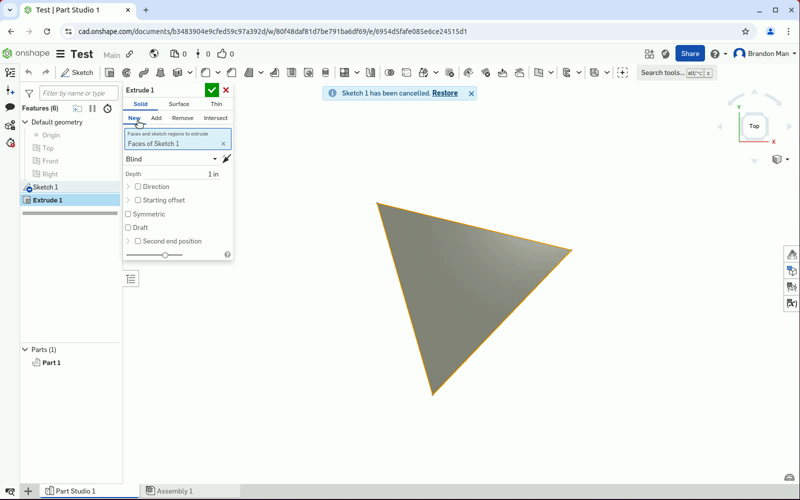
click(137, 120)
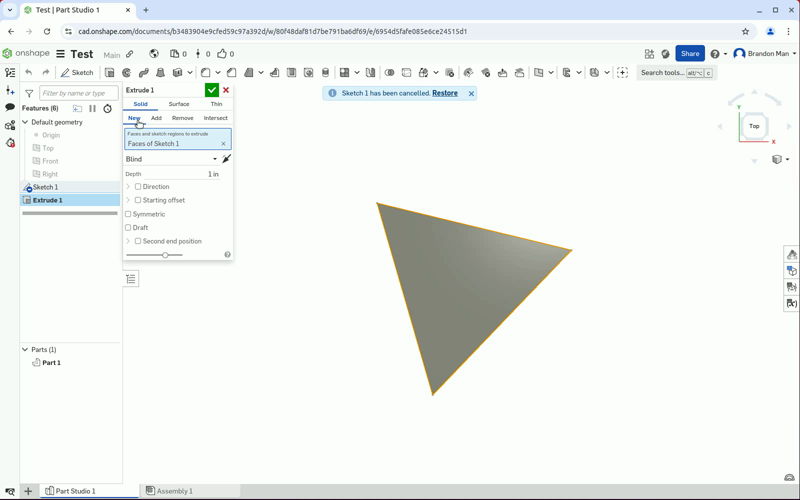
key(tab, 4)
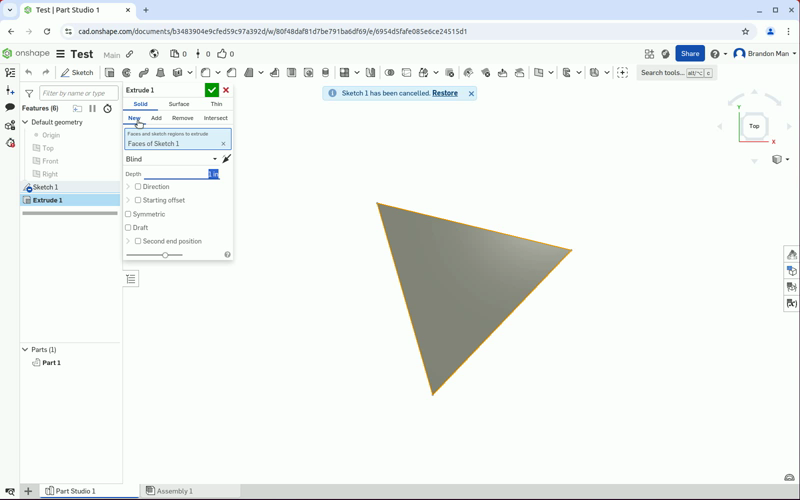
text(6.74)
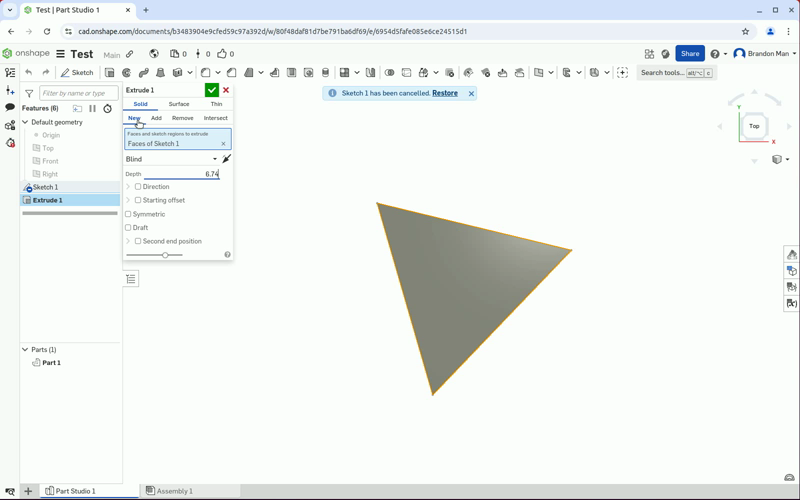
key(enter)
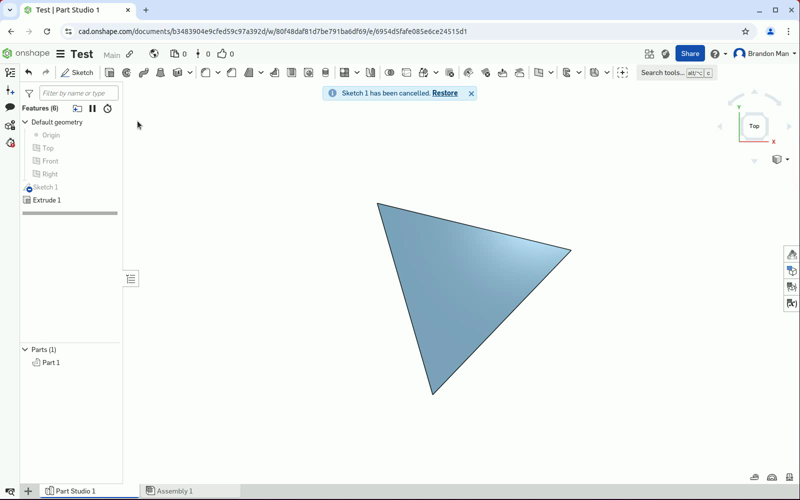
key(shift+h)
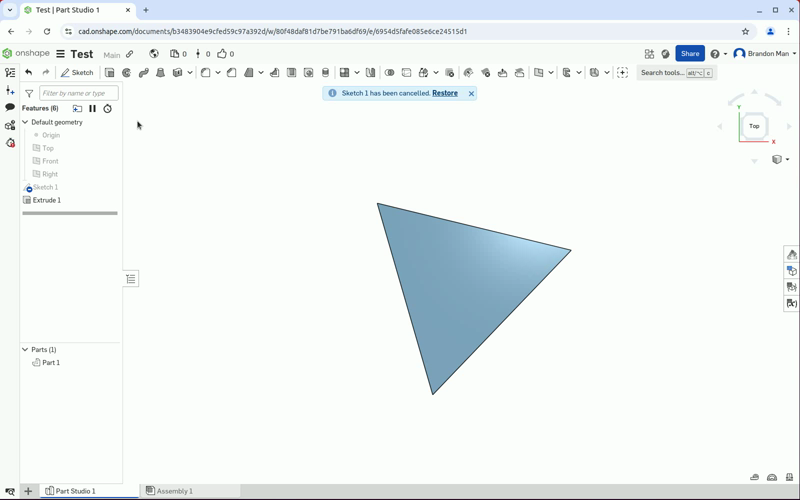
key(shift+h)
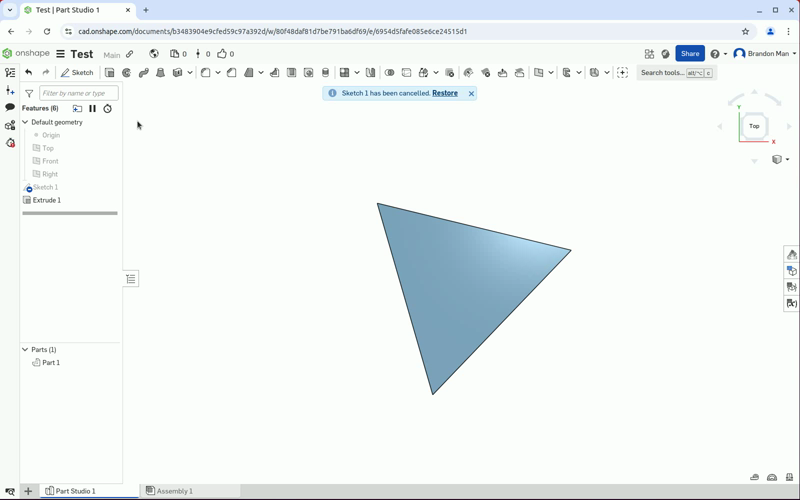
mouse_move(73, 189)
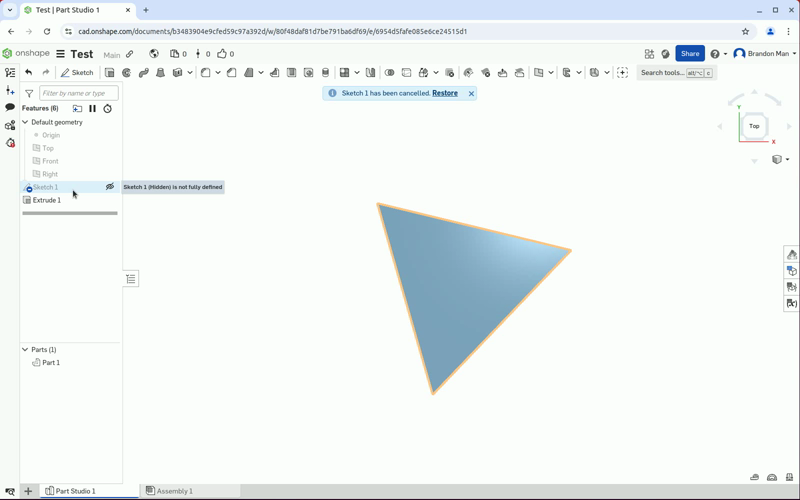
click(73, 189)
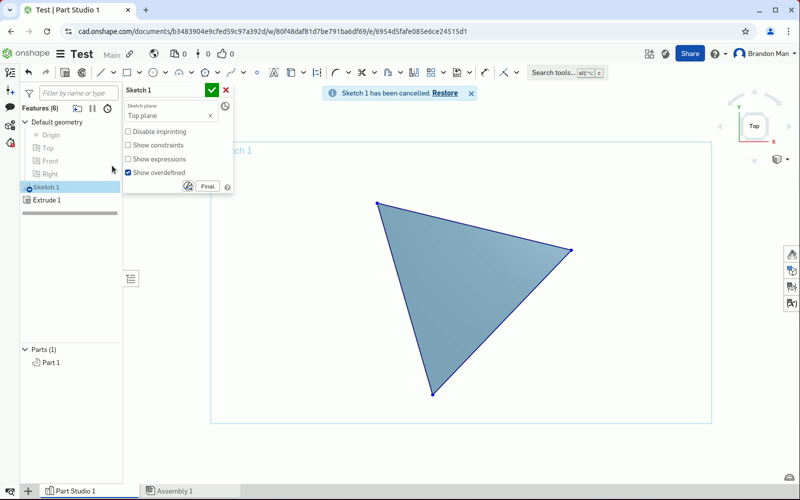
mouse_move(229, 92)
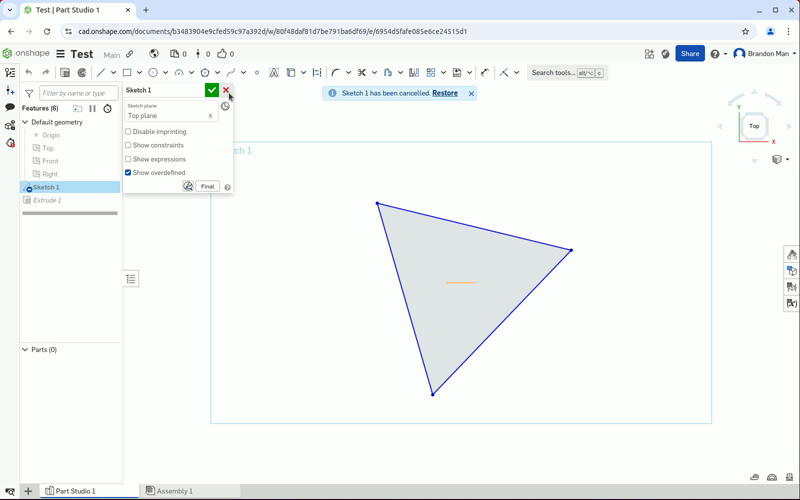
click(229, 92)
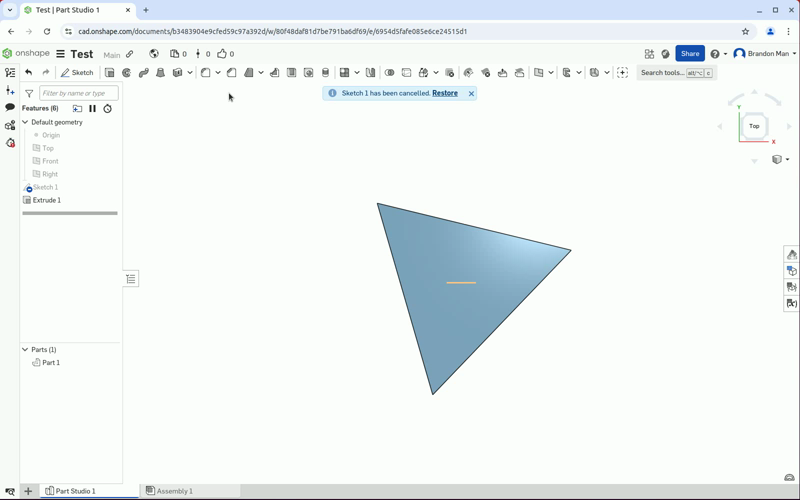
mouse_move(541, 75)
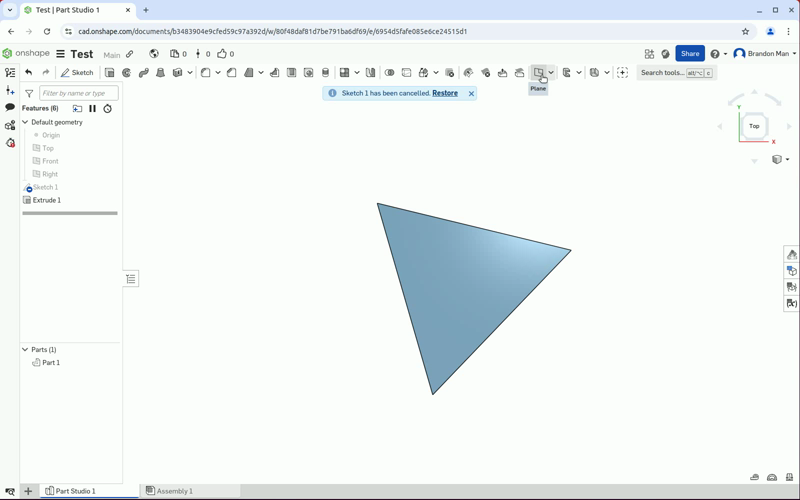
click(541, 75)
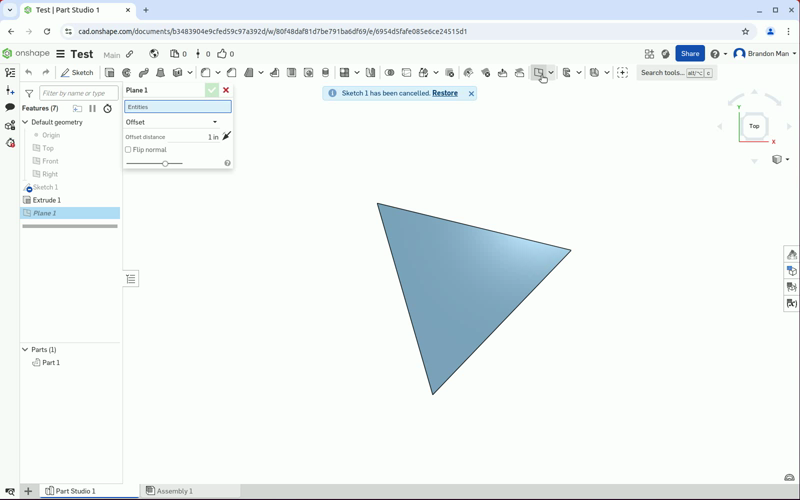
mouse_move(73, 150)
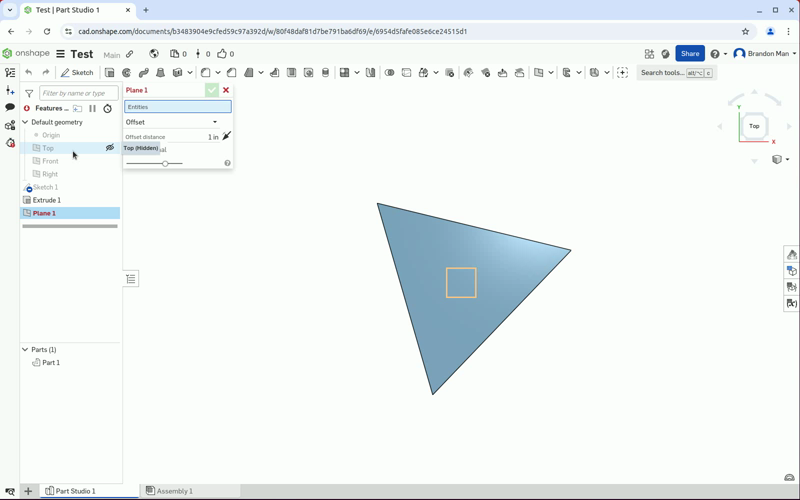
click(73, 150)
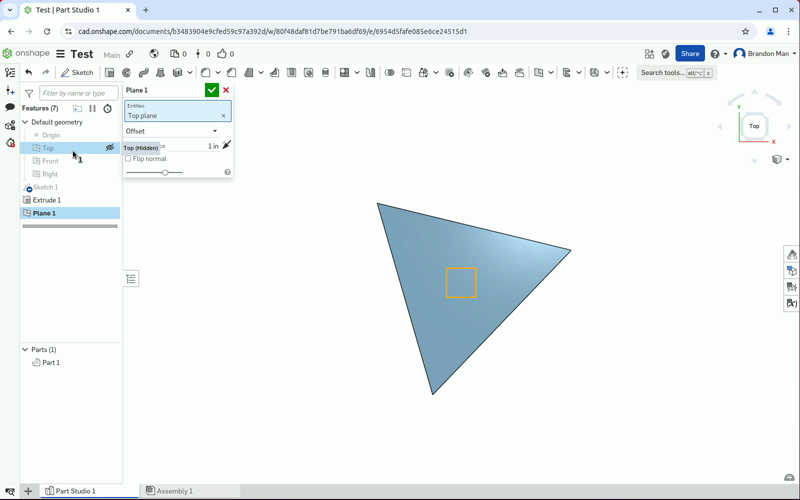
key(tab, 2)
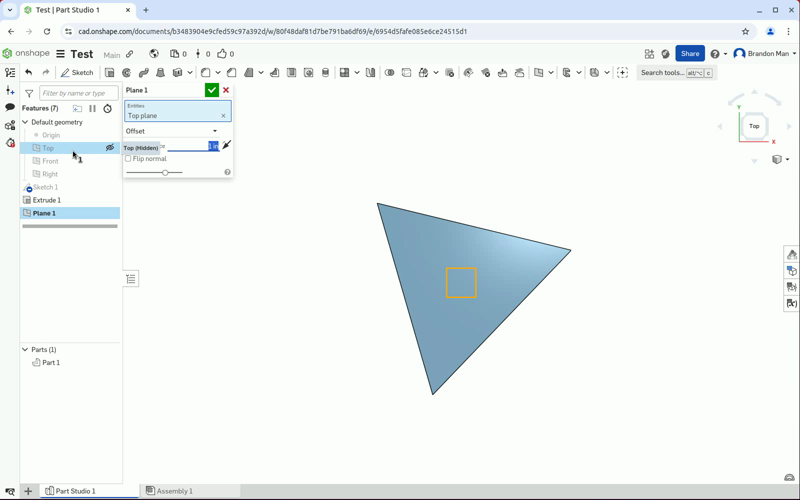
text(6.748)
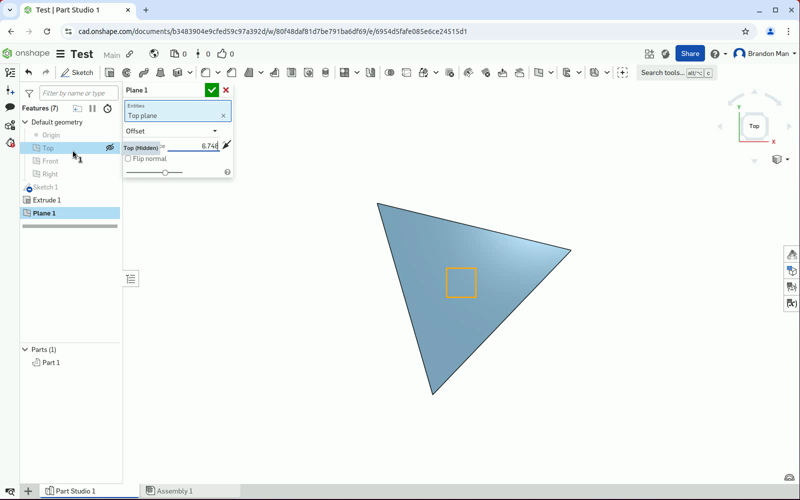
key(enter, 2)
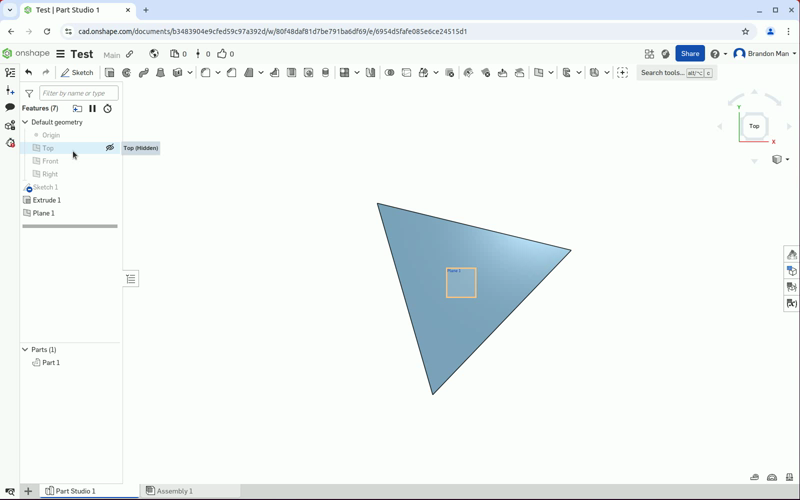
key(shift+s)
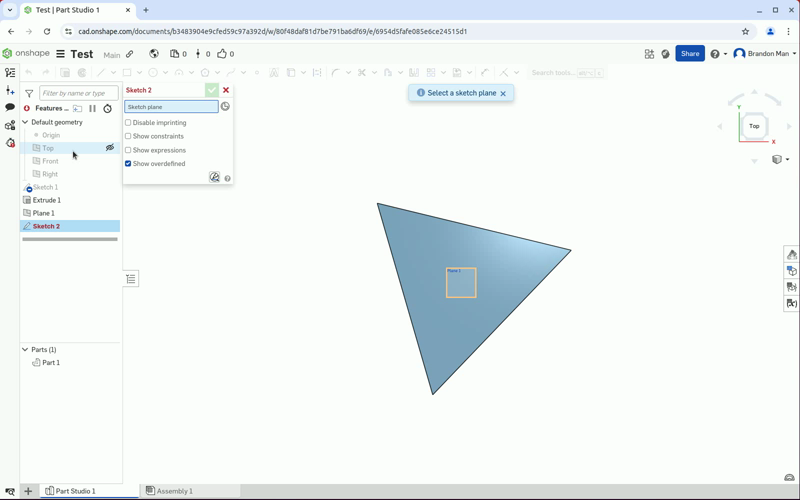
mouse_move(73, 215)
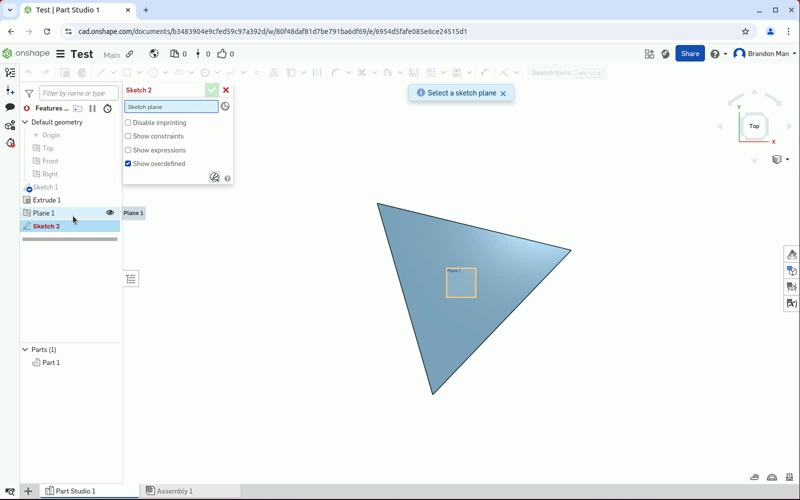
click(73, 215)
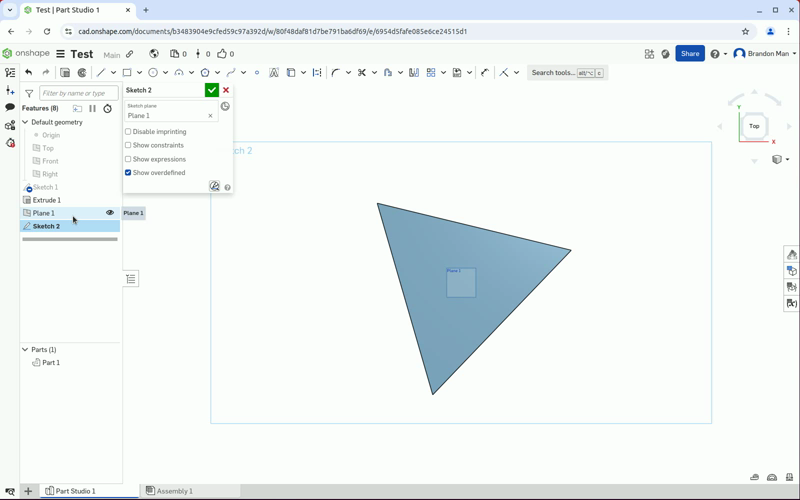
mouse_move(73, 352)
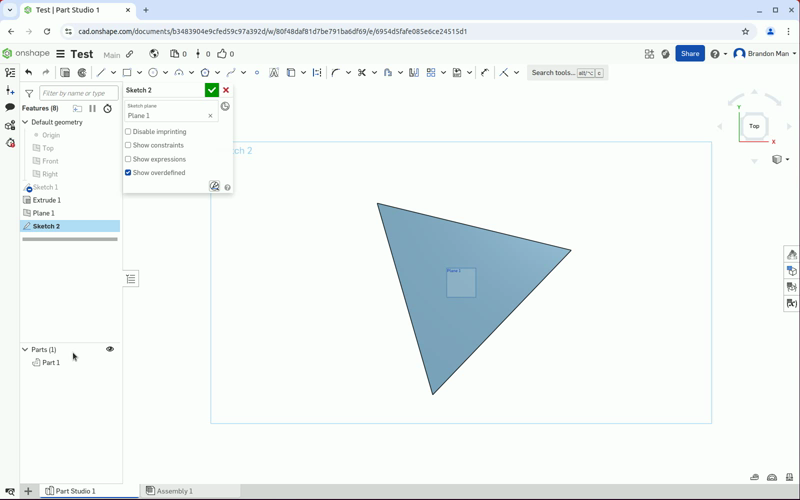
key(y)
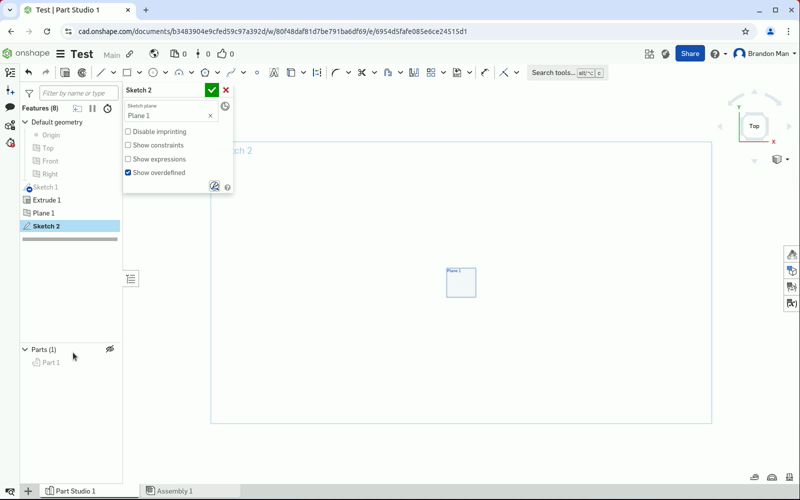
key(l)
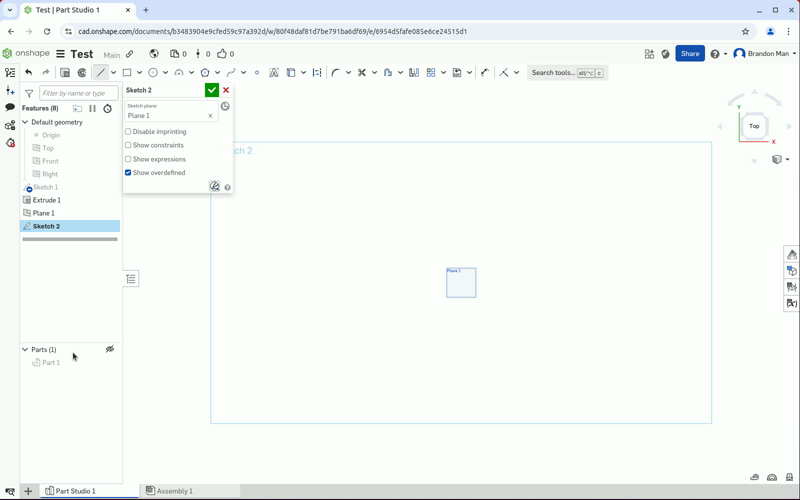
key_down(shift)
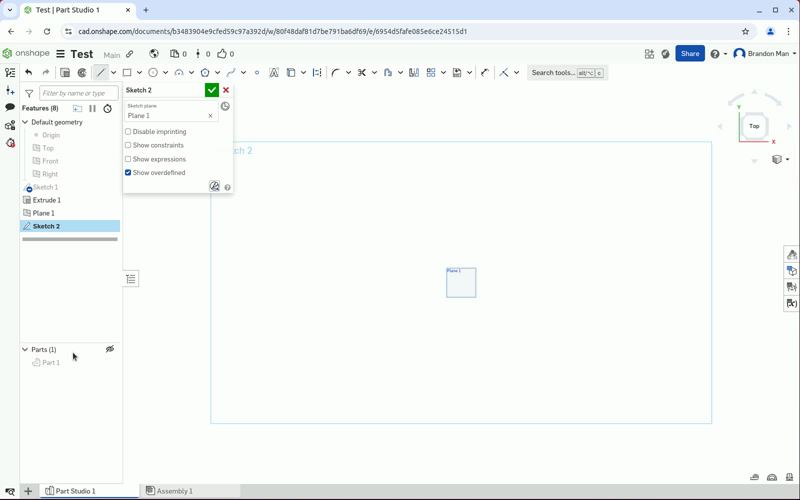
mouse_move(405, 299)
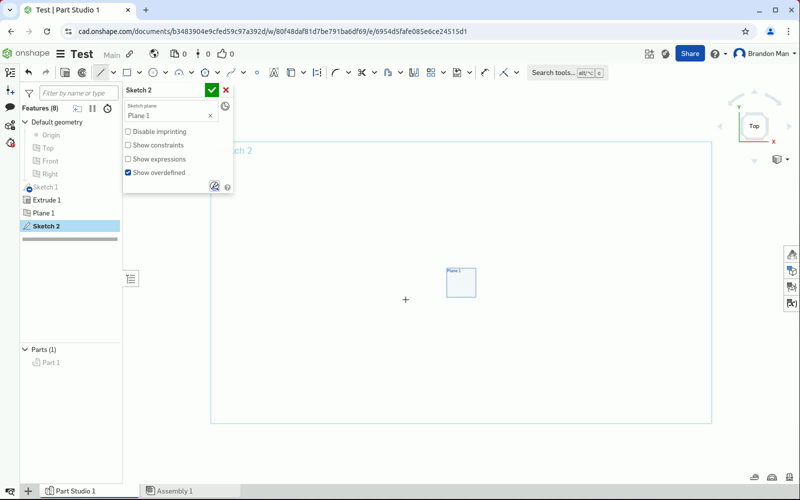
click(405, 299)
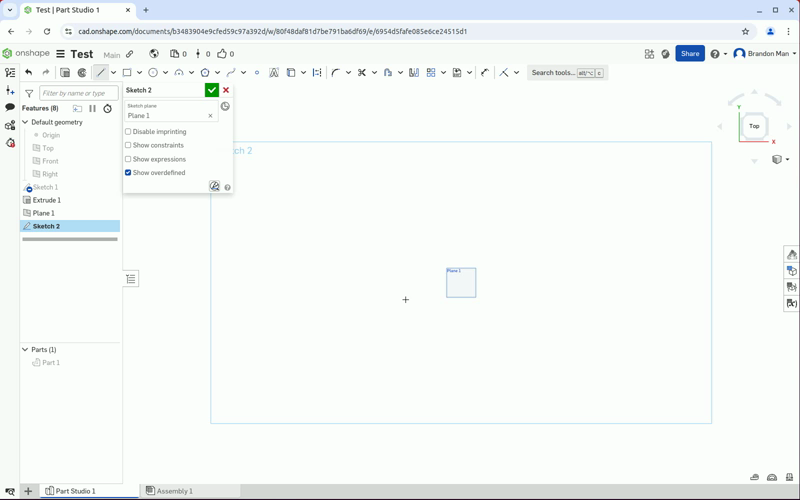
key_up(shift)
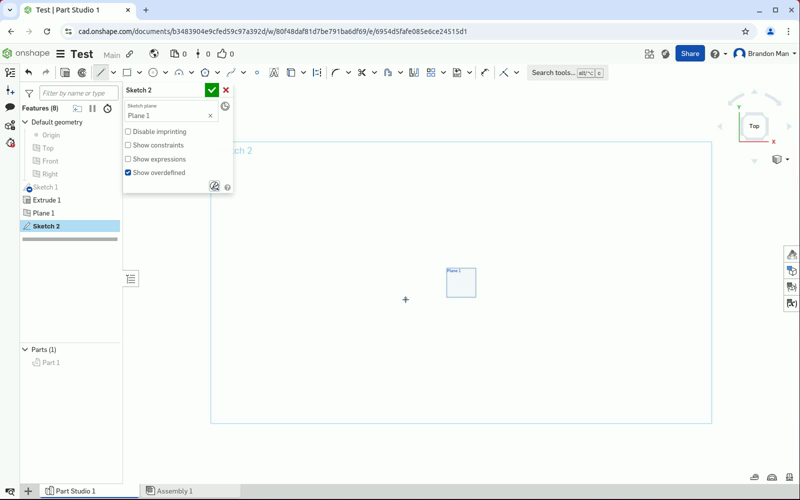
key_down(shift)
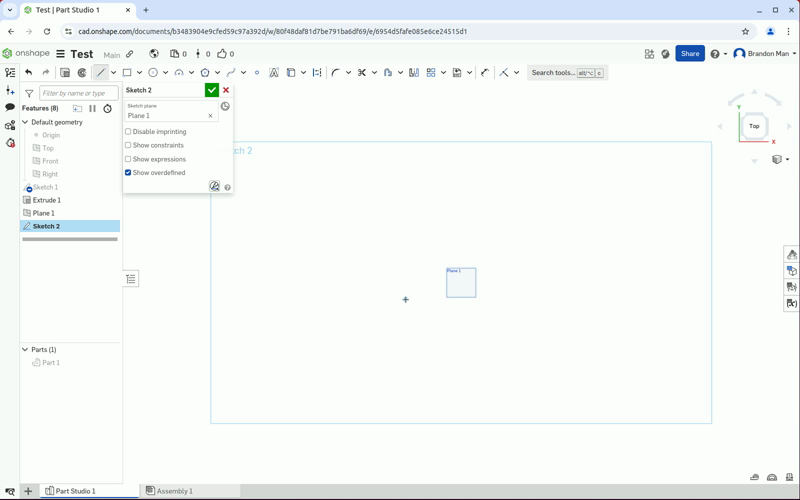
mouse_move(503, 322)
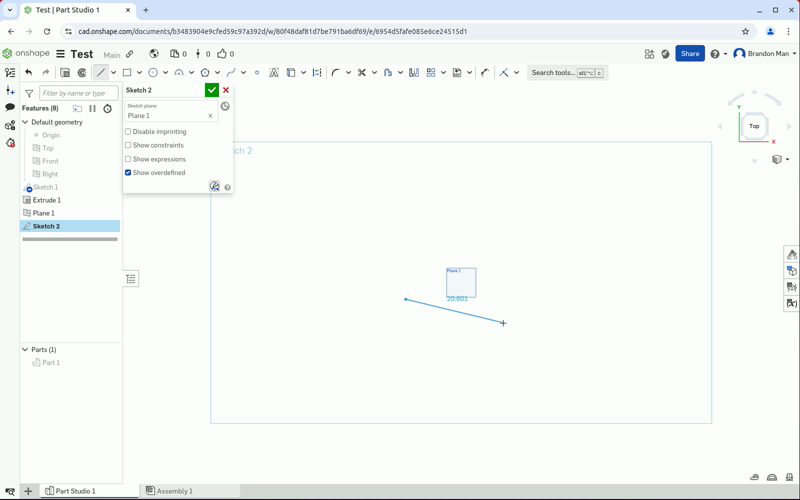
click(503, 322)
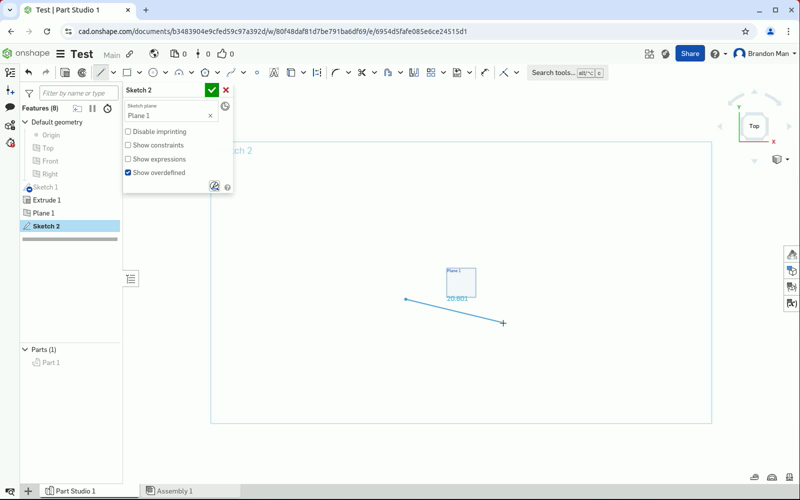
key_up(shift)
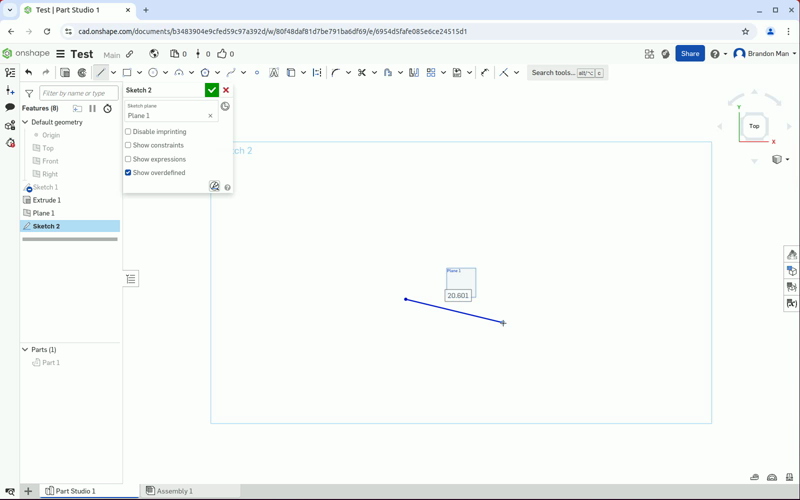
key_down(shift)
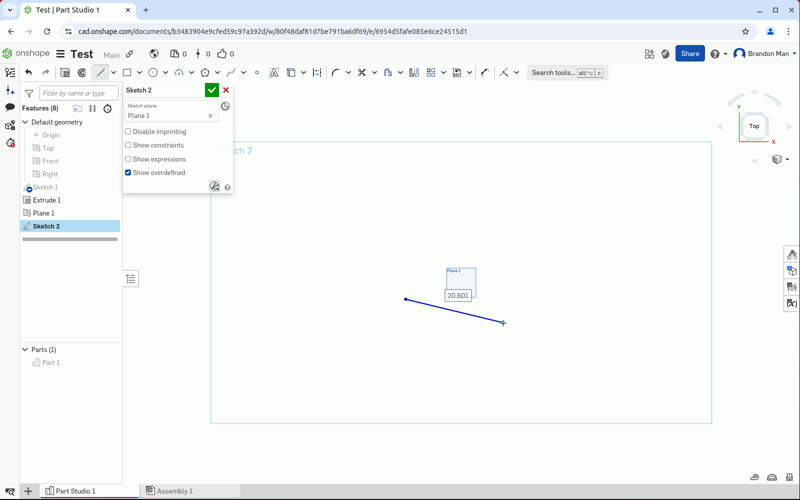
mouse_move(475, 226)
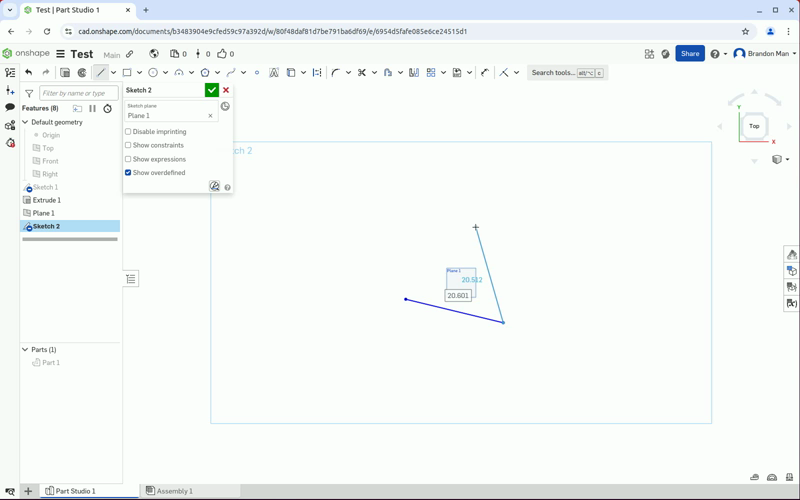
click(475, 226)
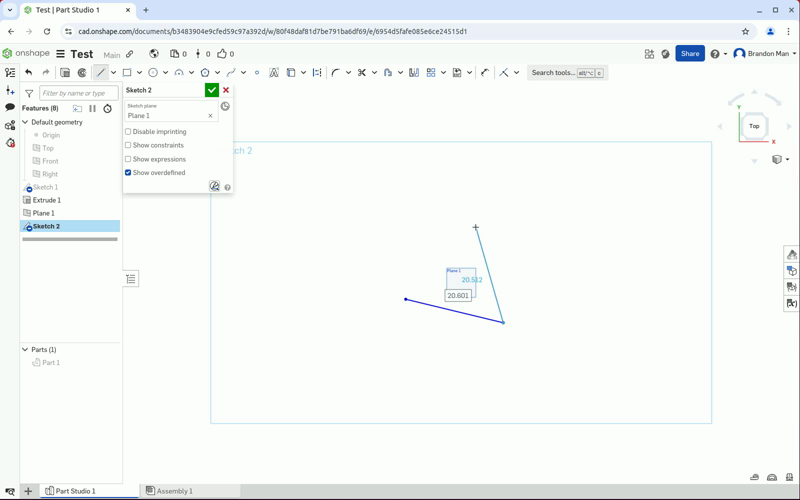
key_up(shift)
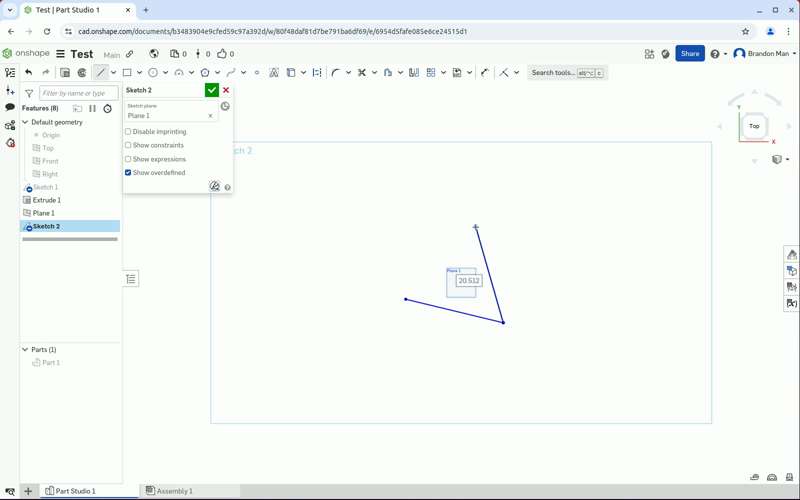
key_down(shift)
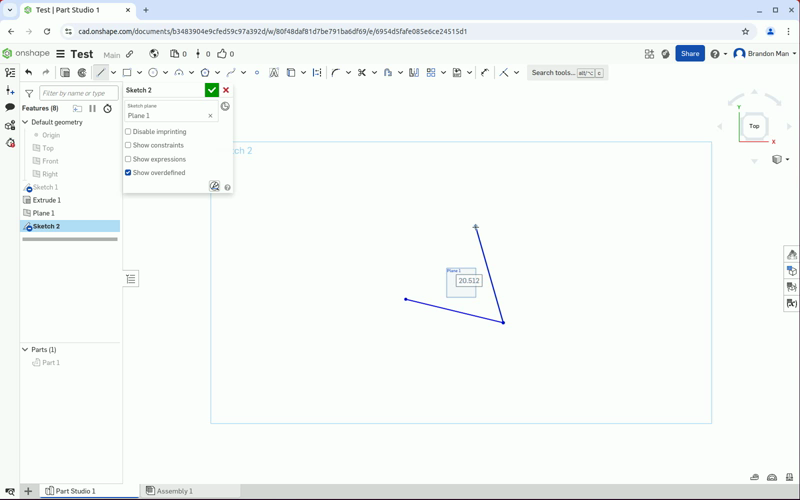
mouse_move(405, 299)
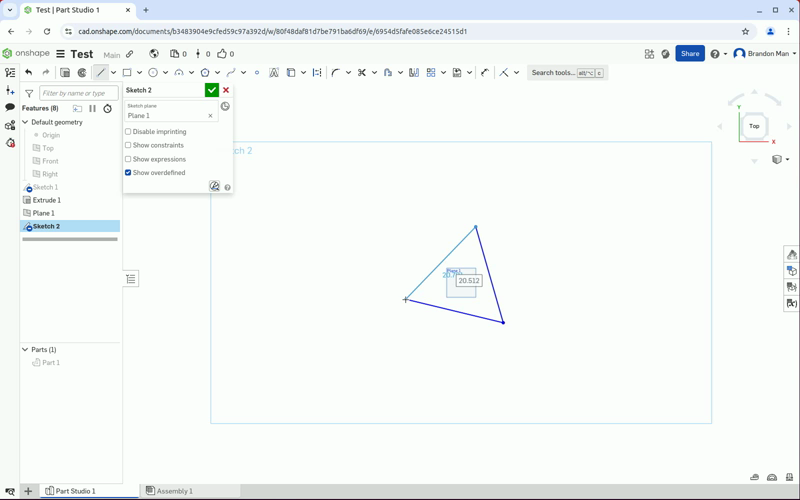
key_up(shift)
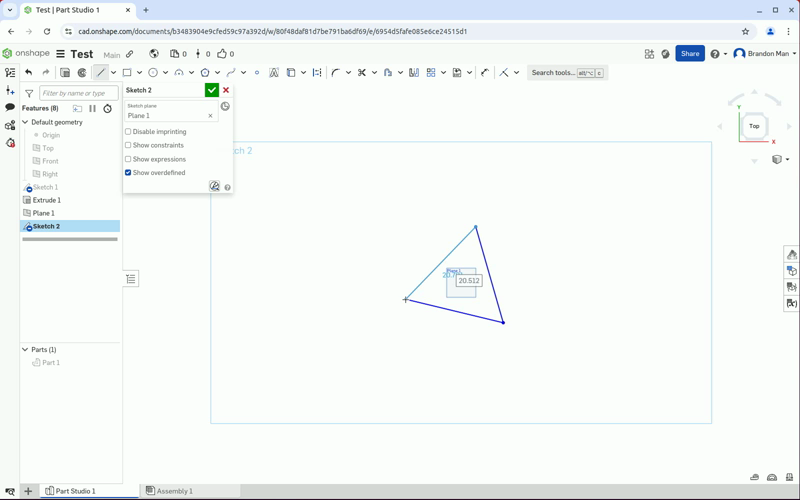
click(405, 299)
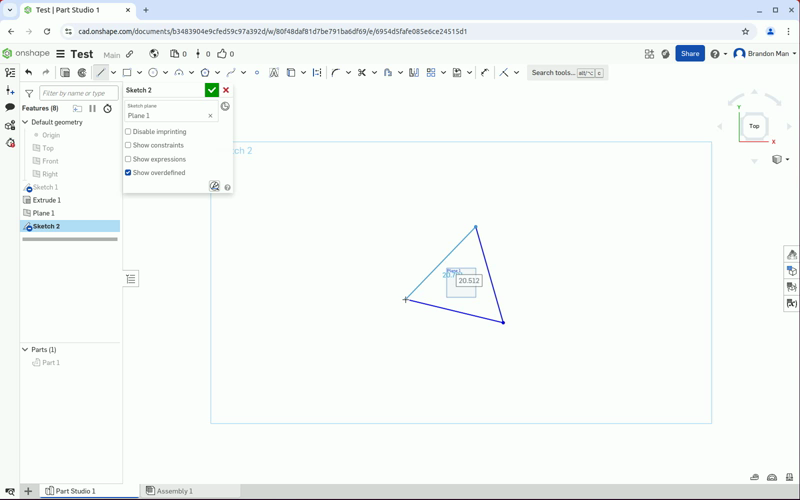
key(esc)
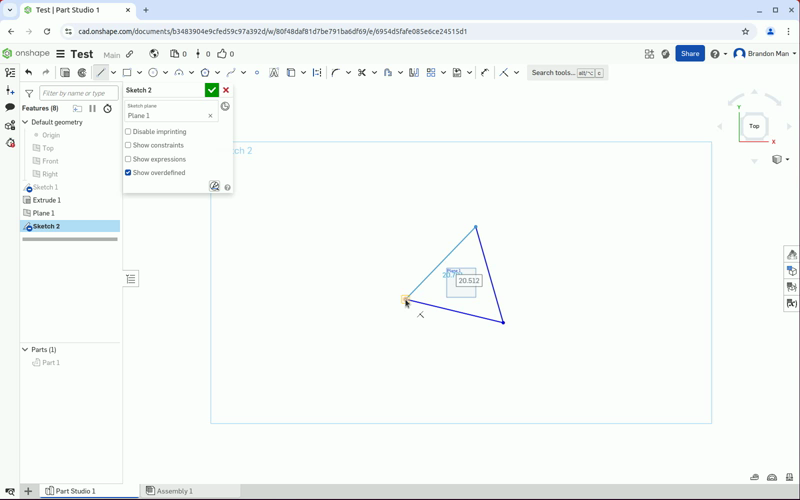
mouse_move(493, 313)
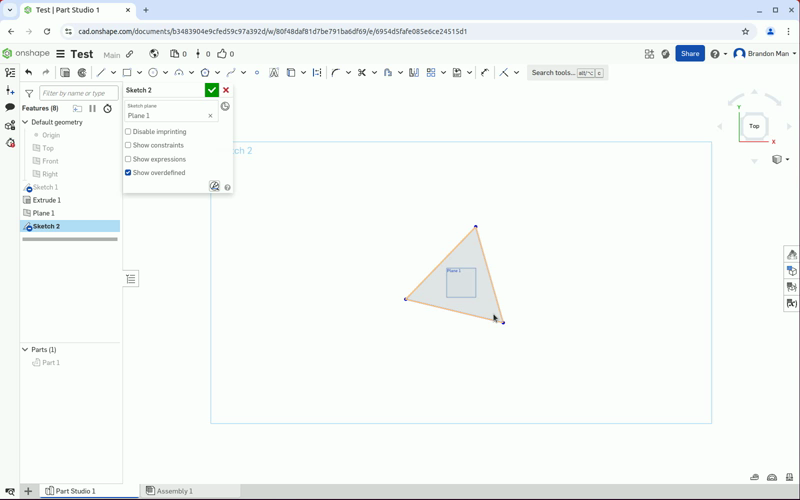
click(493, 313)
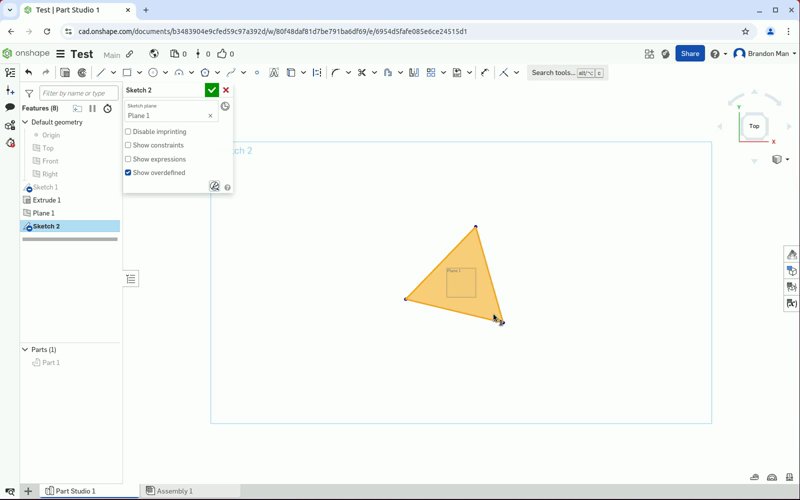
mouse_move(73, 352)
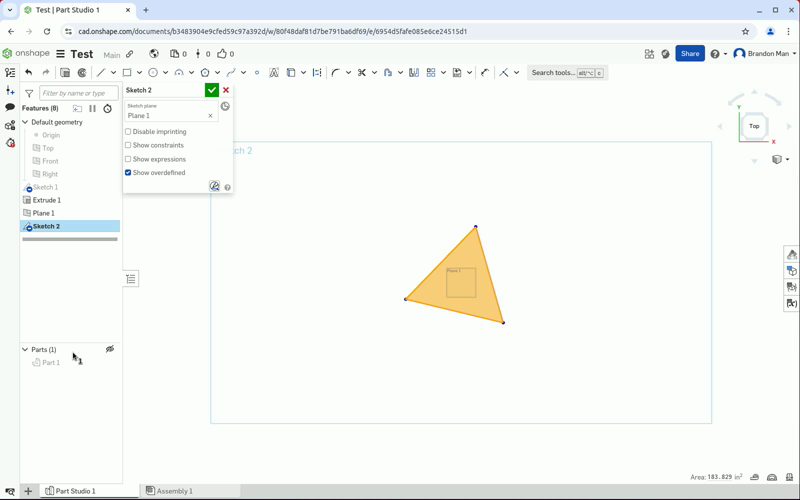
key(shift+y)
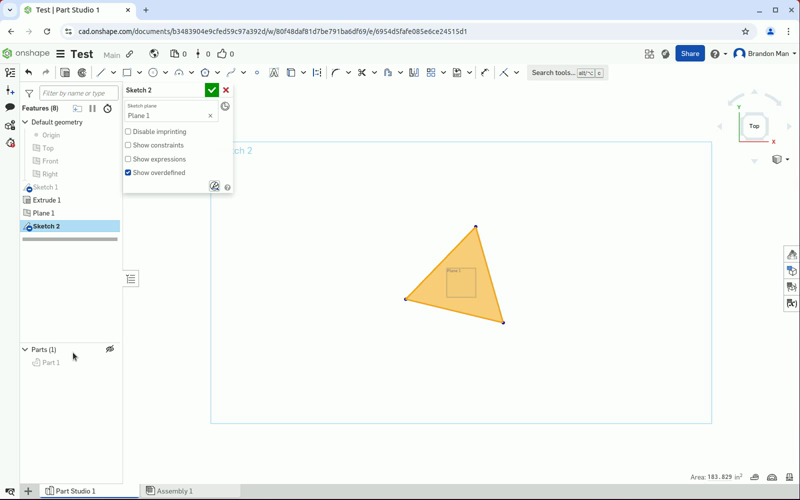
key(shift+e)
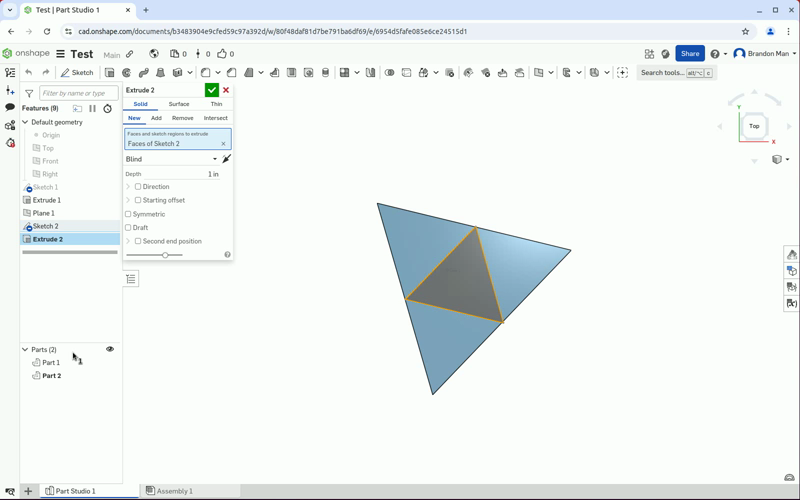
mouse_move(143, 106)
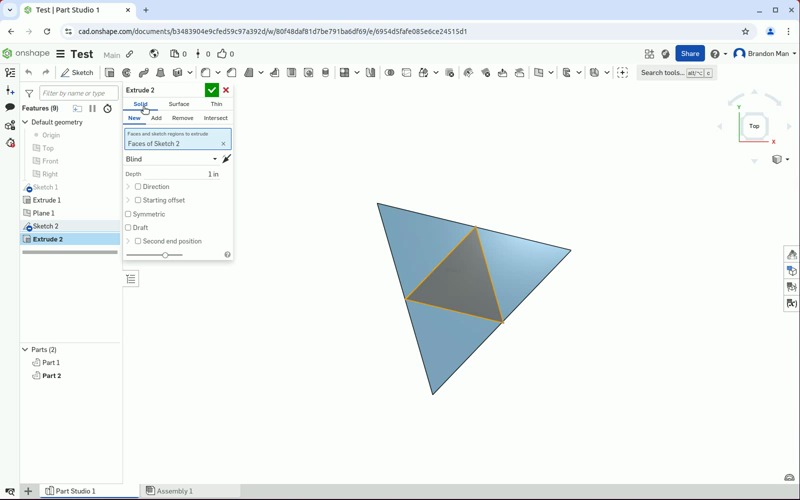
click(143, 106)
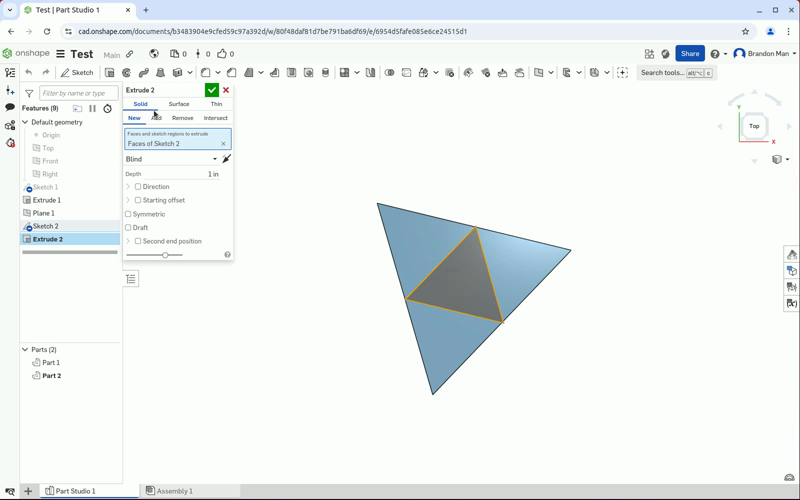
mouse_move(186, 120)
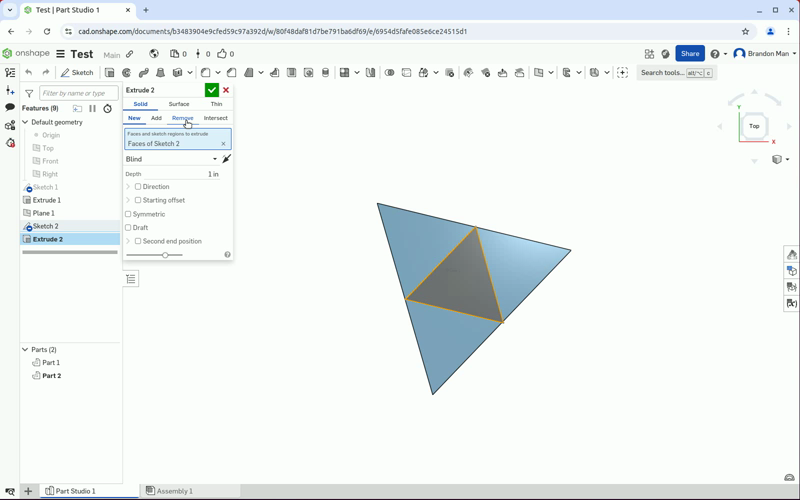
click(186, 120)
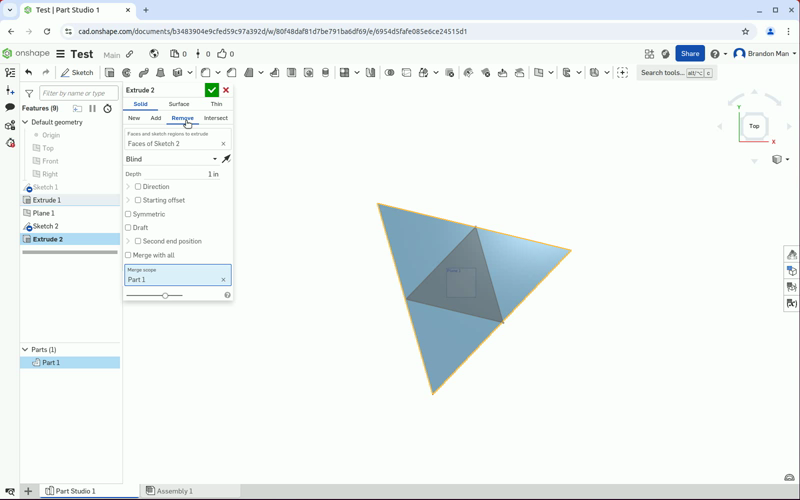
key(tab, 4)
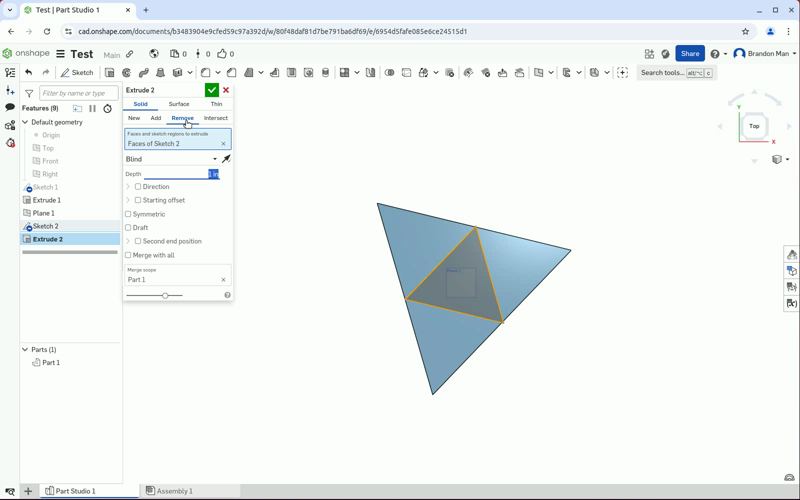
text(-0.241)
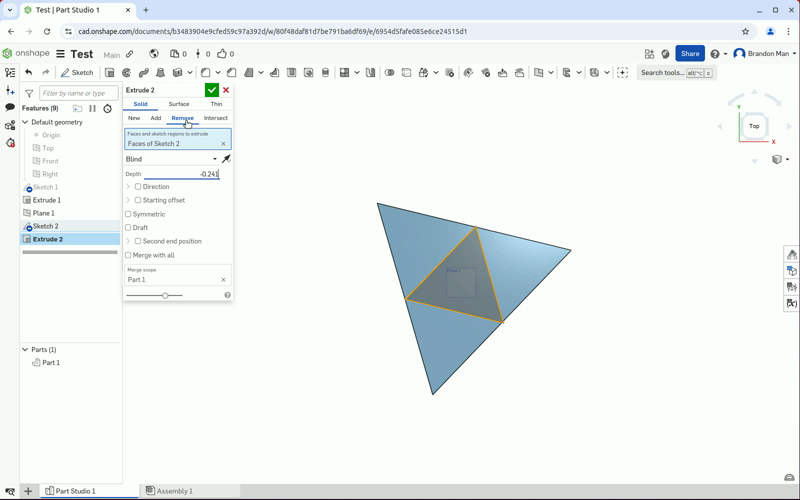
key(tab, 6)
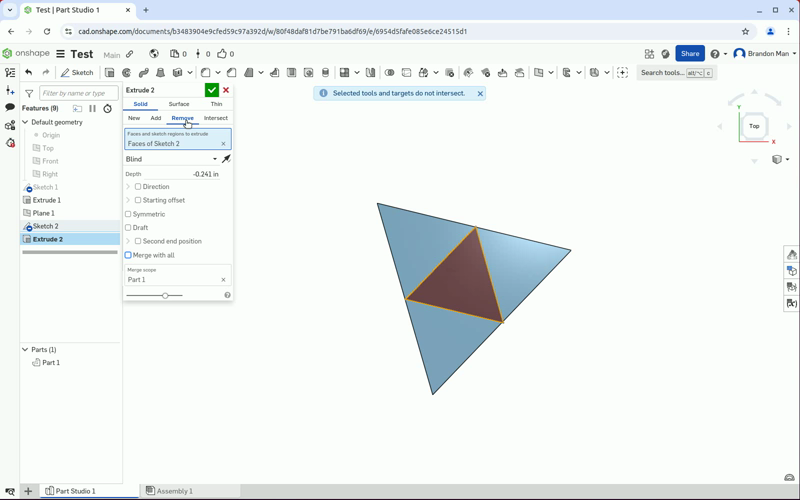
key(space)
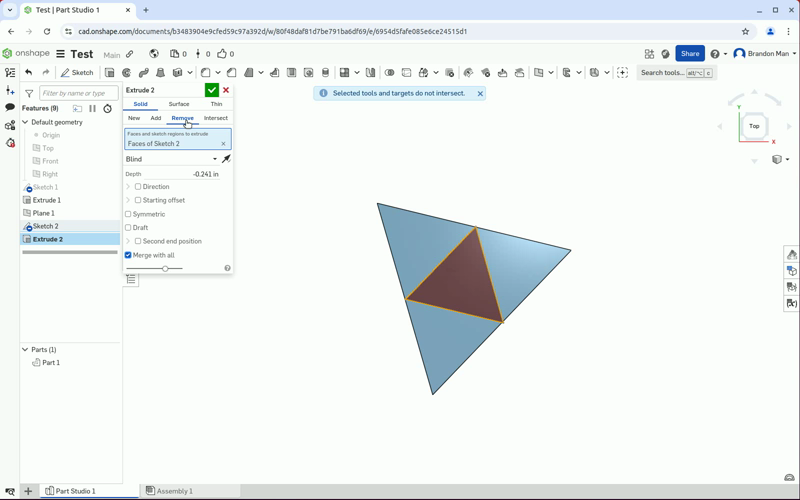
key(enter)
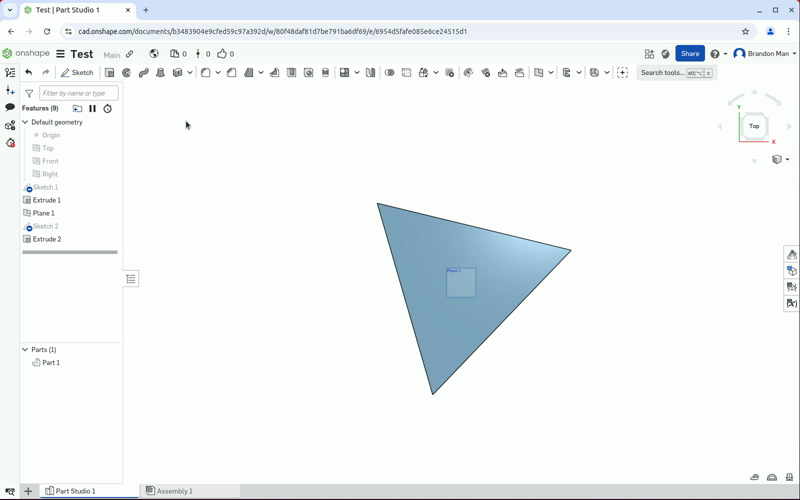
key(shift+h)
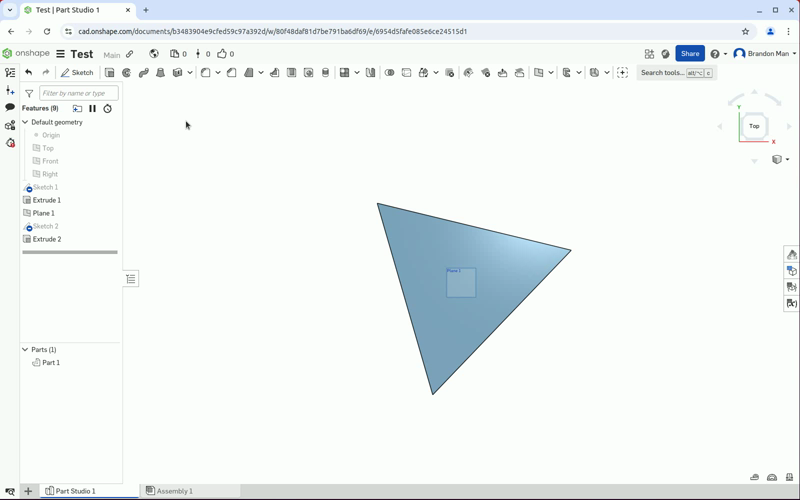
key(shift+h)
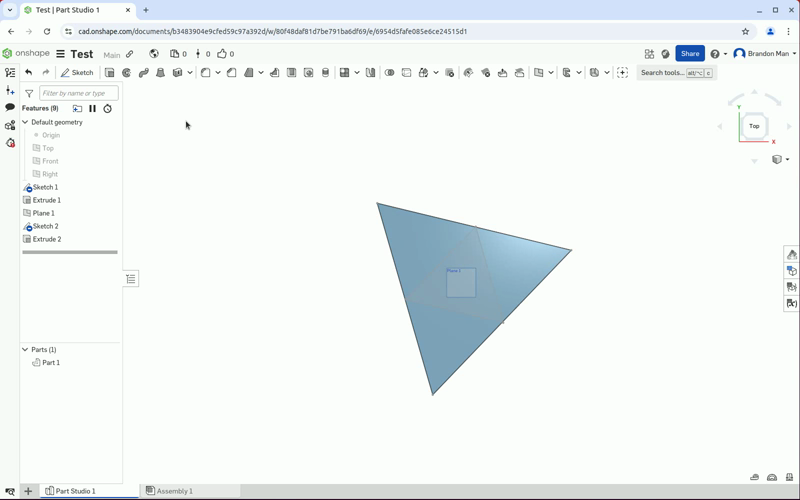
key(shift+7)
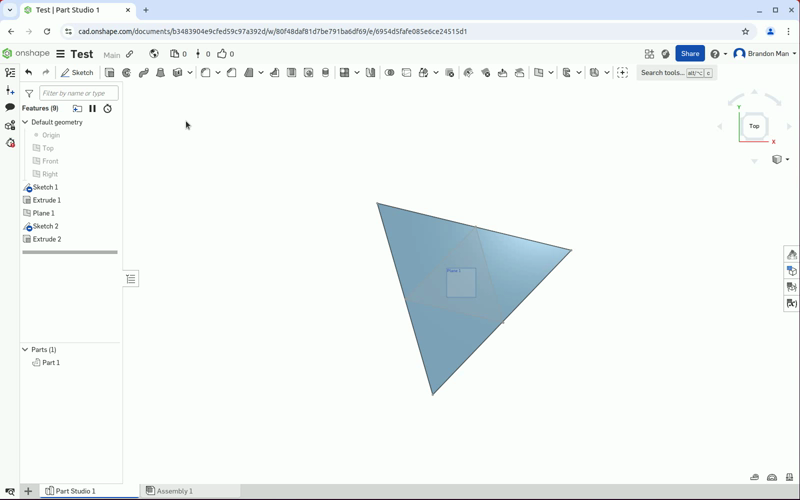
key(up, 3)
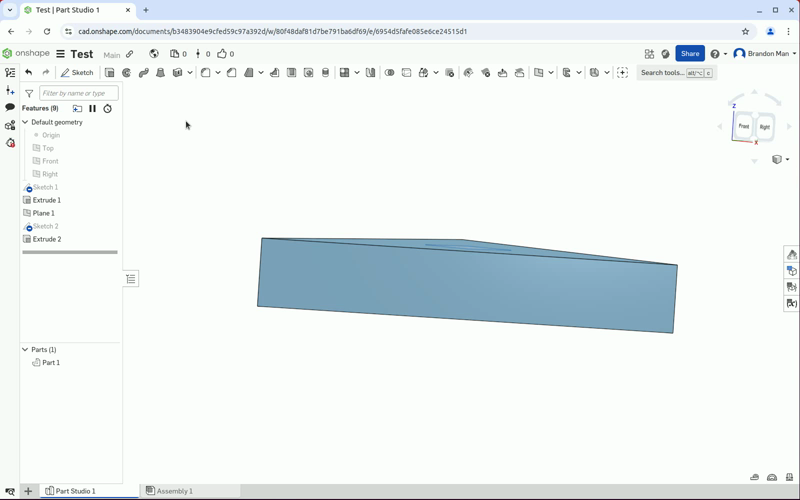
key(left, 3)
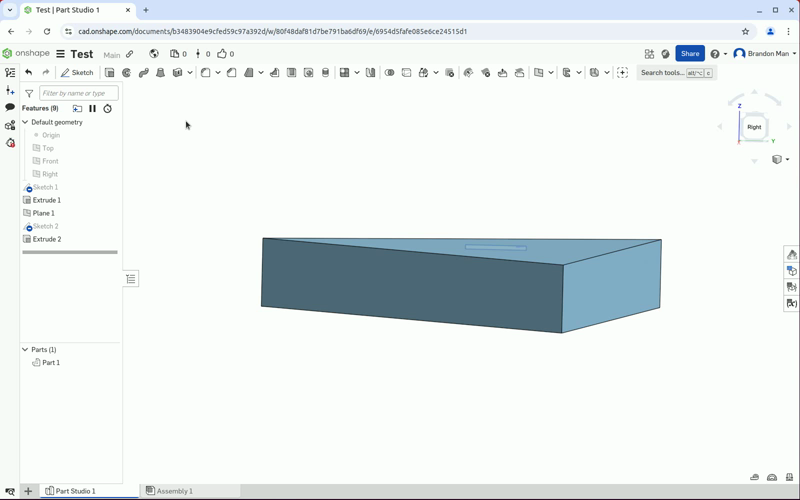
key(right, 3)
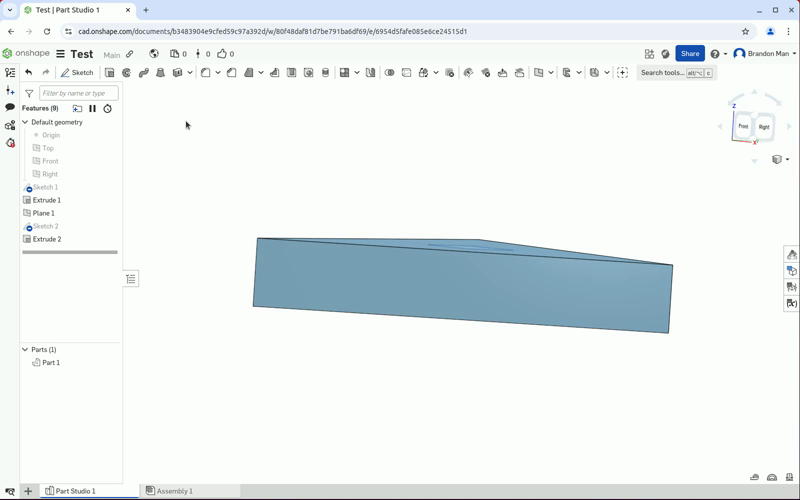
key(down, 3)
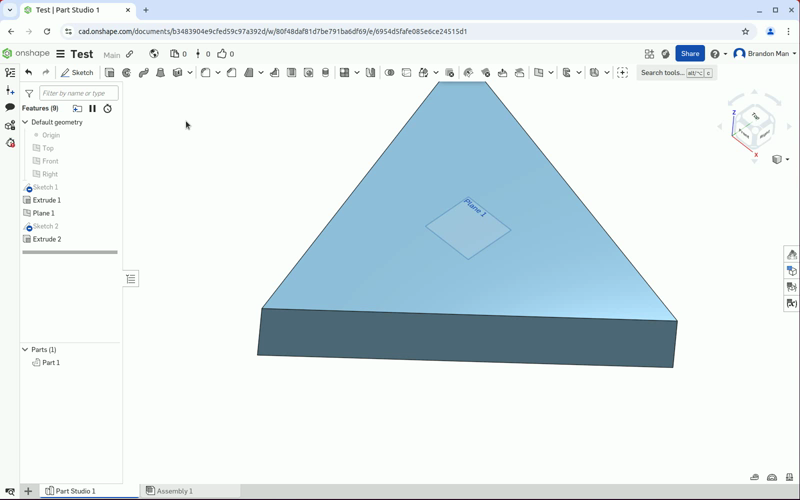
mouse_move(73, 189)
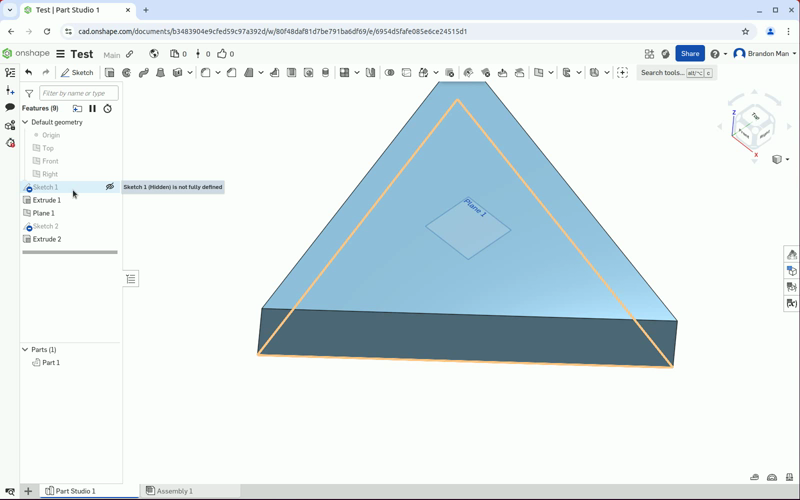
click(73, 189)